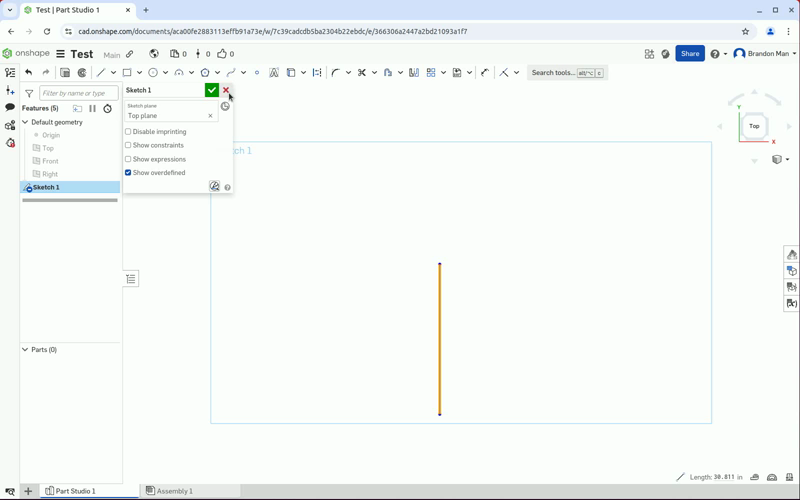
key(shift+h)
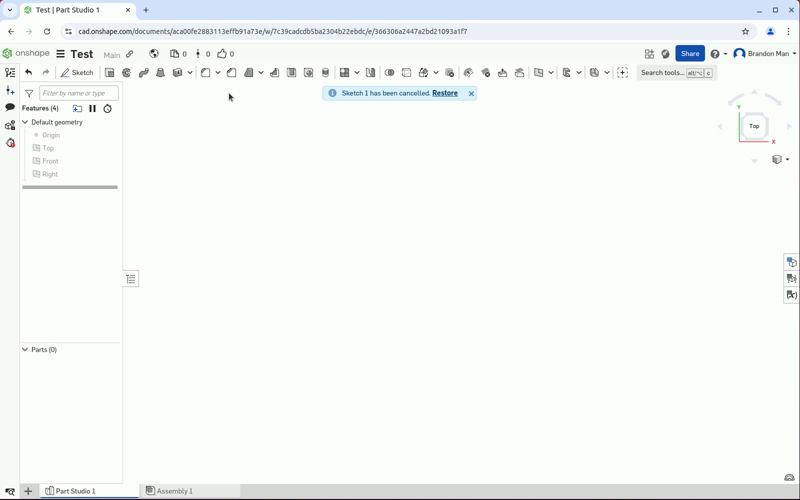
mouse_move(73, 352)
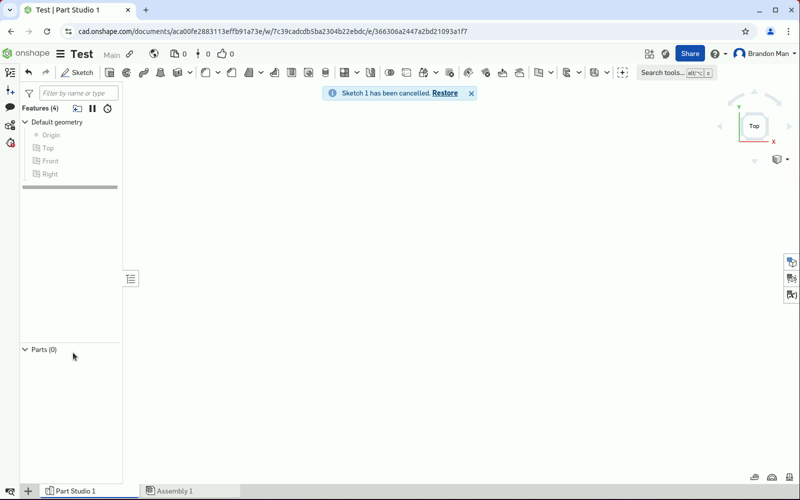
key(y)
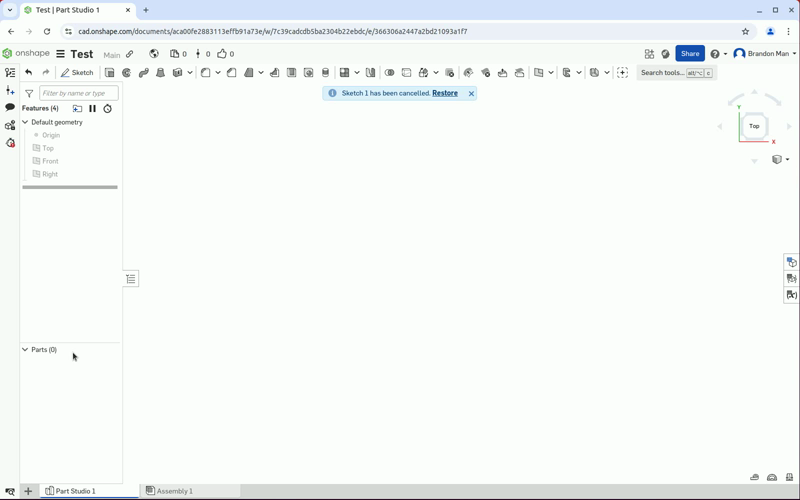
key(shift+p)
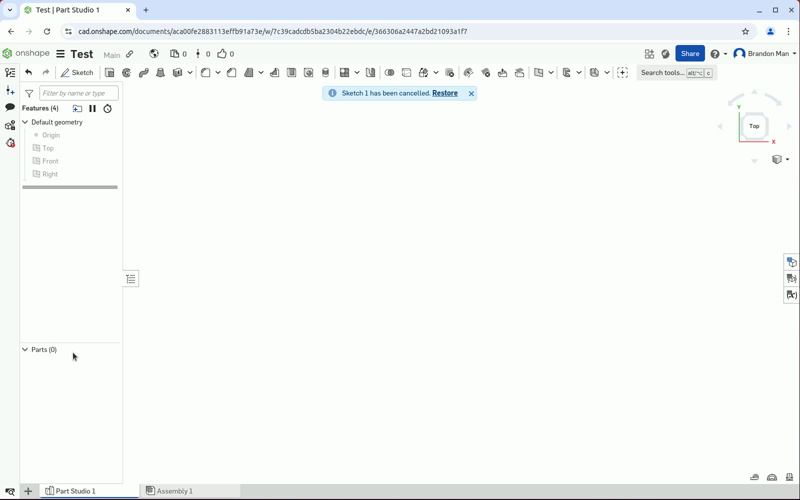
key(space)
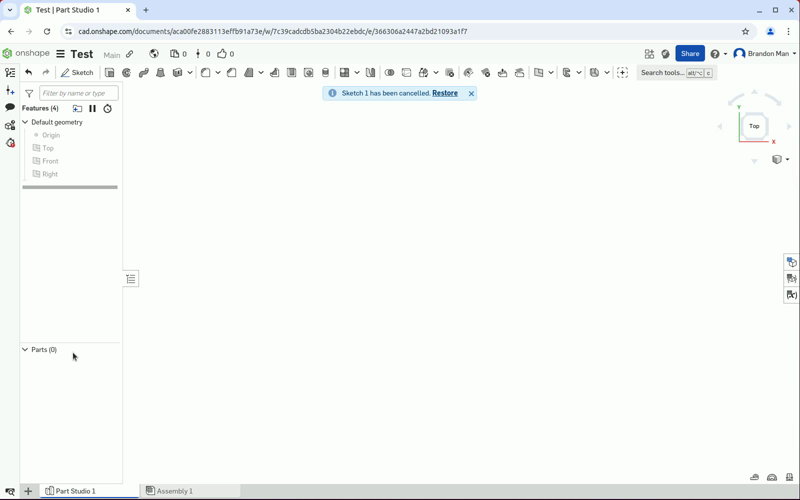
key_down(shift)
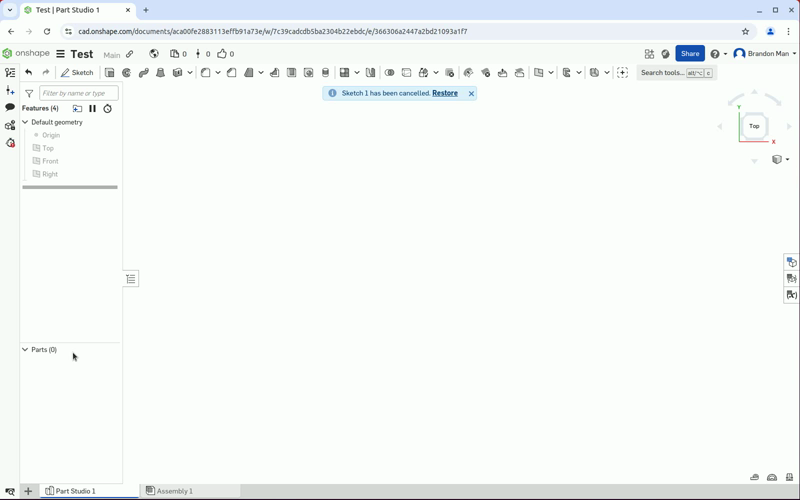
key(up)
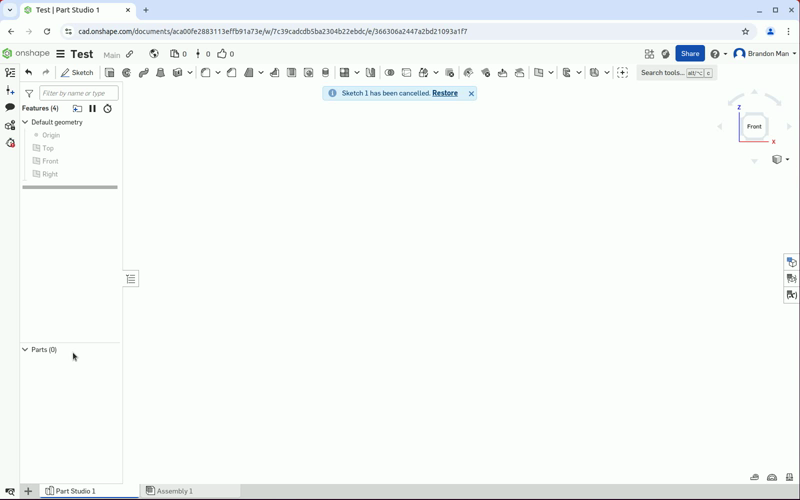
key_up(shift)
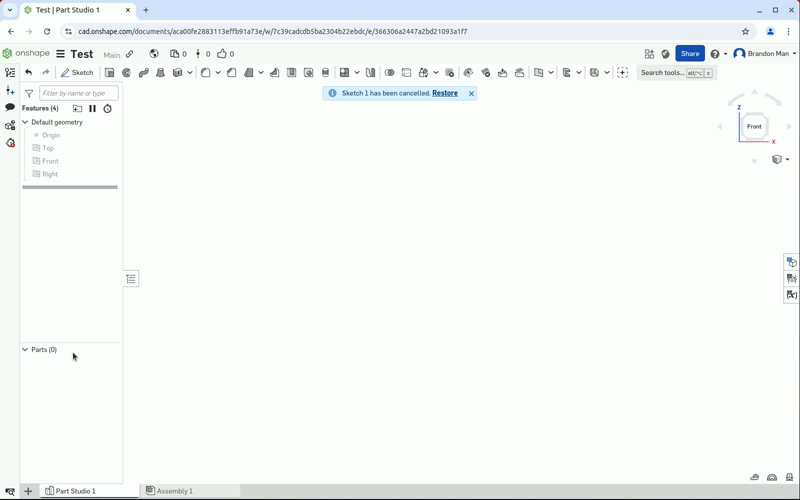
mouse_move(73, 352)
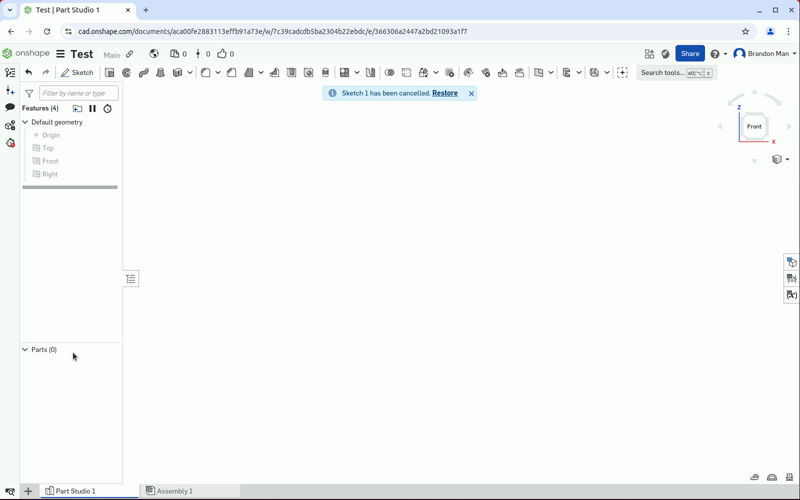
key(shift+y)
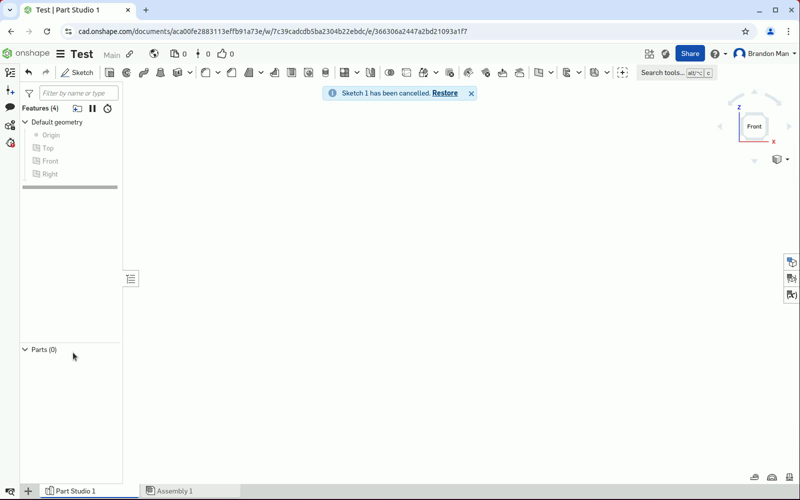
key(shift+s)
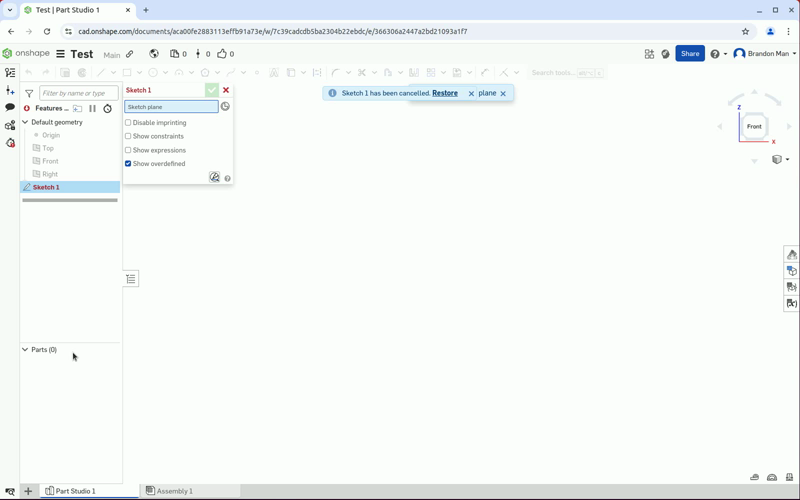
mouse_move(73, 163)
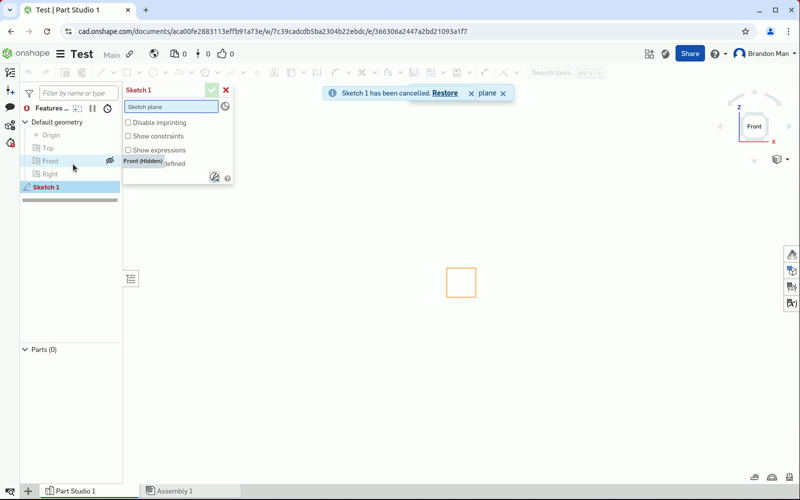
click(73, 163)
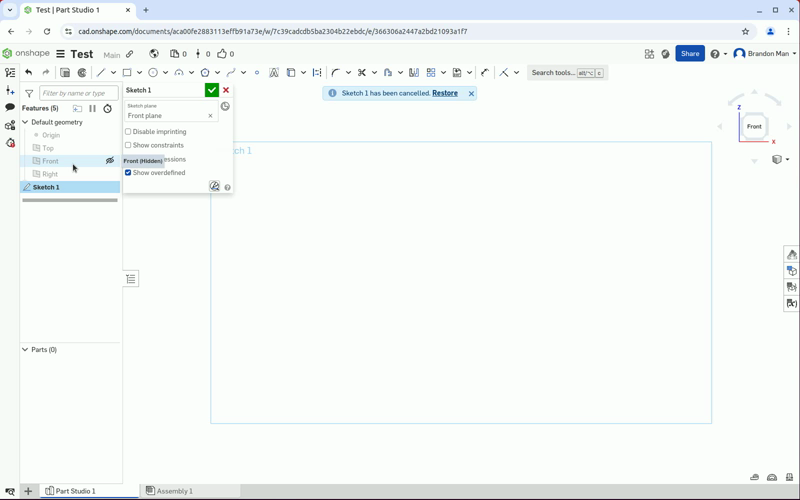
mouse_move(73, 352)
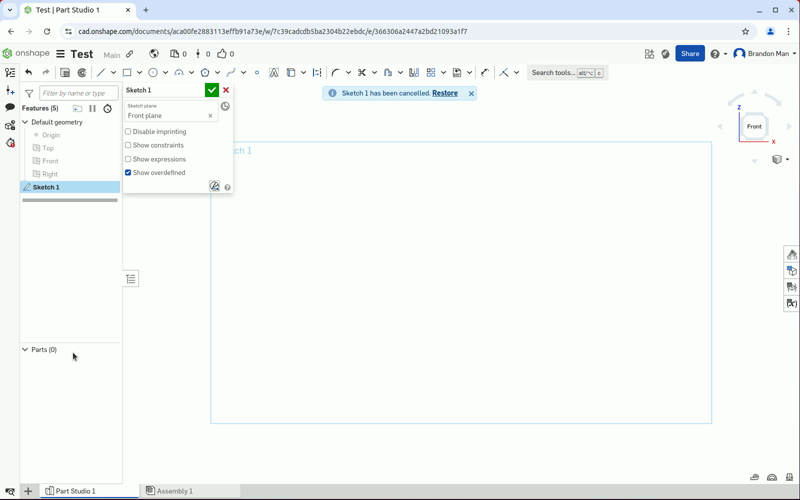
key(y)
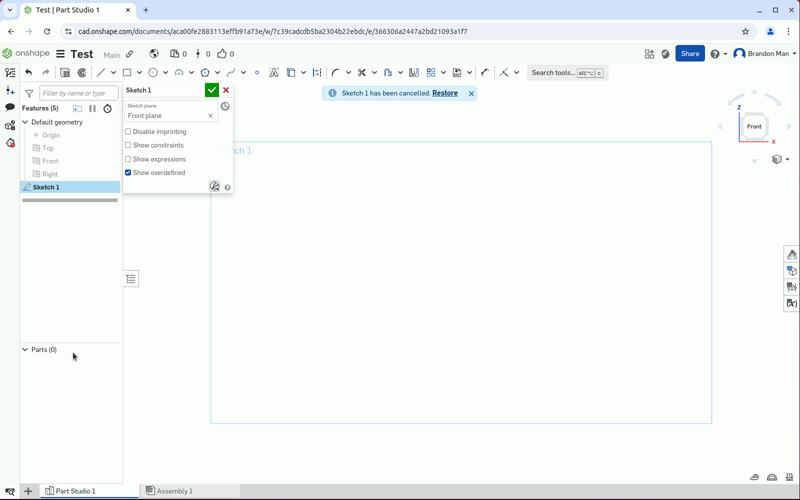
key(l)
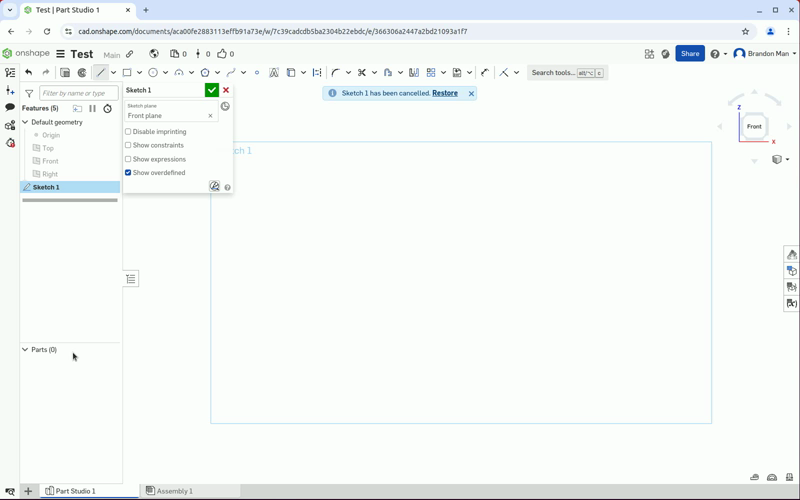
key_down(shift)
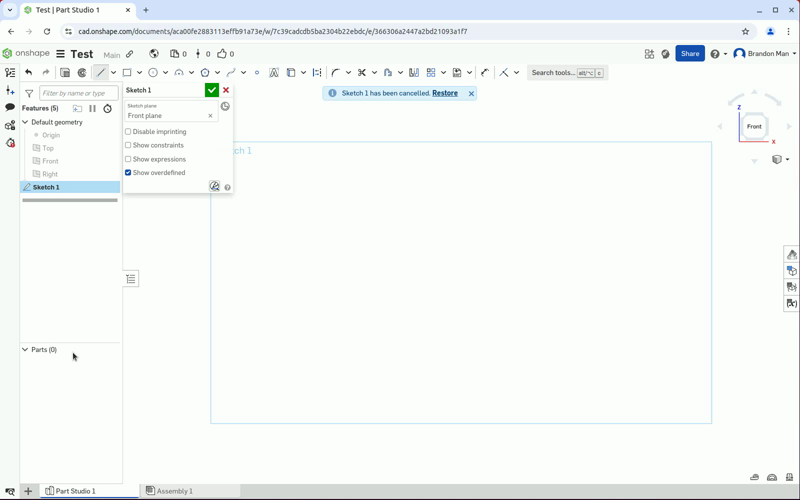
mouse_move(348, 294)
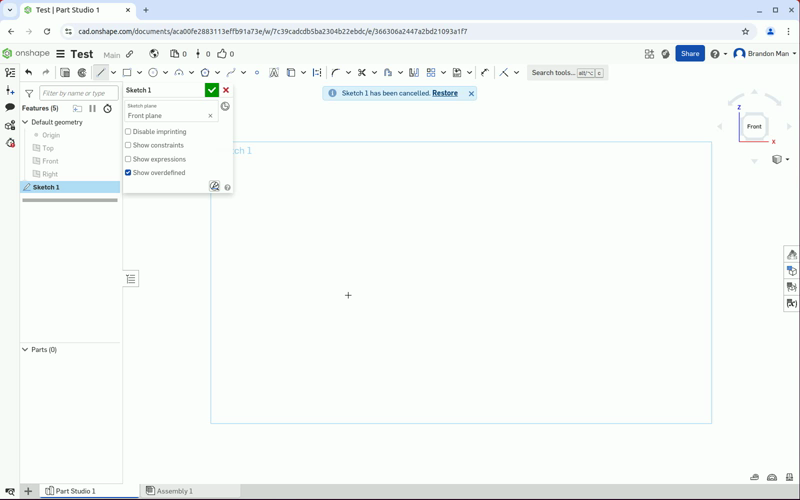
click(348, 294)
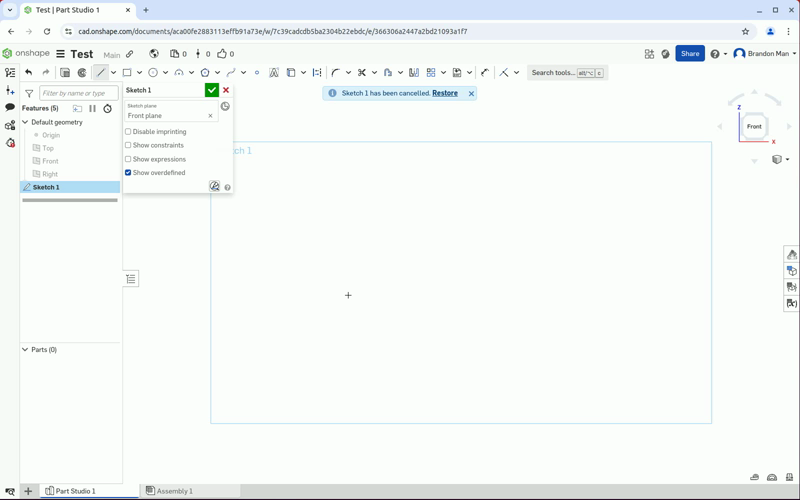
key_up(shift)
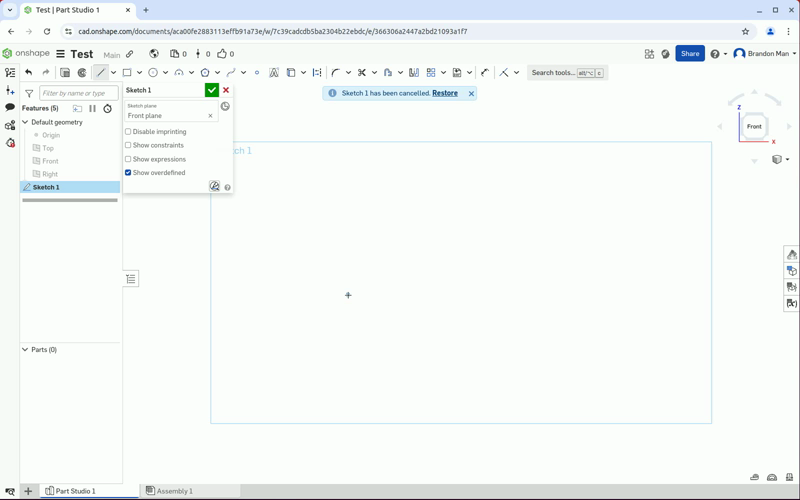
key_down(shift)
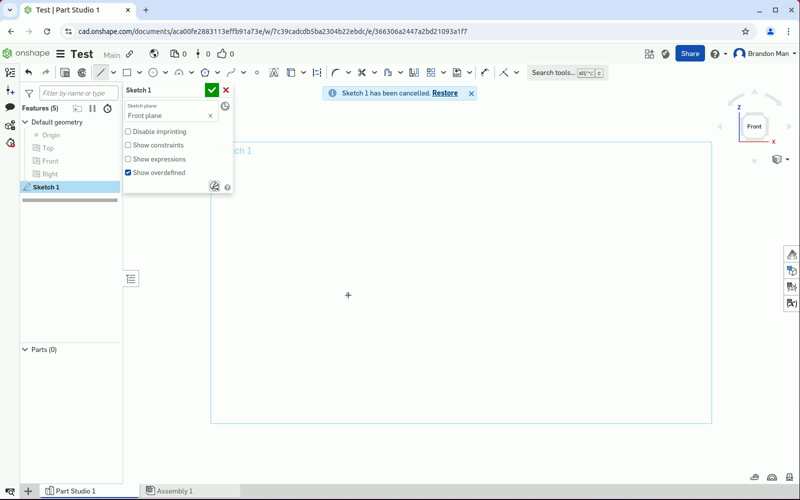
mouse_move(518, 294)
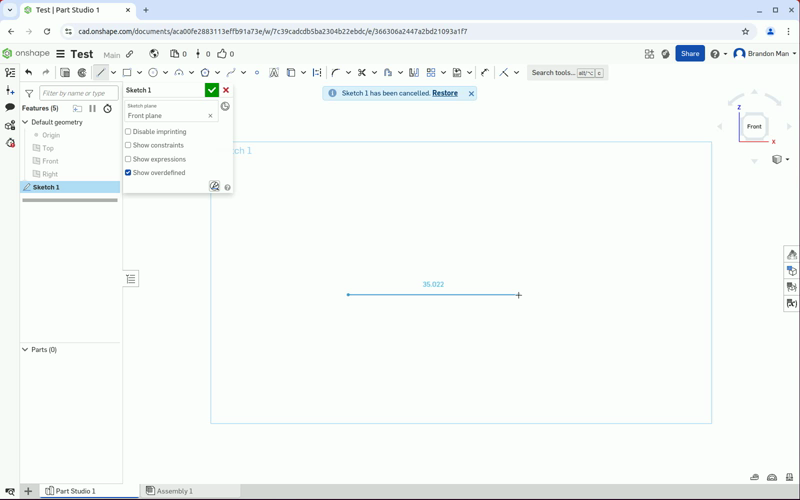
click(518, 294)
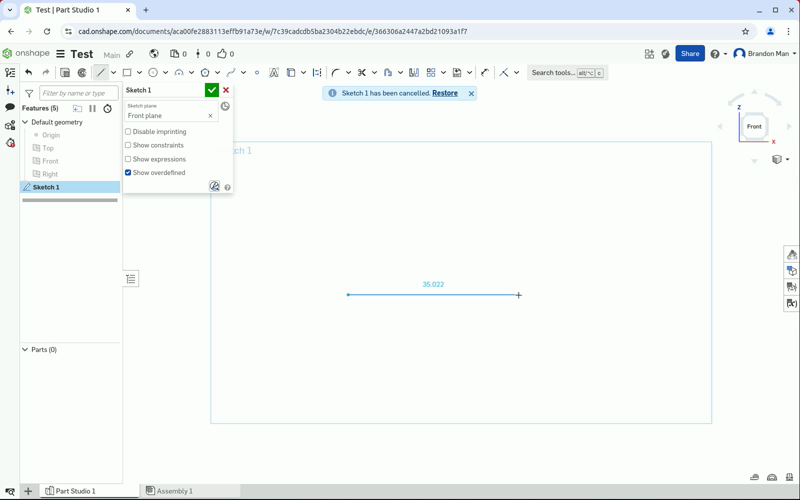
key_up(shift)
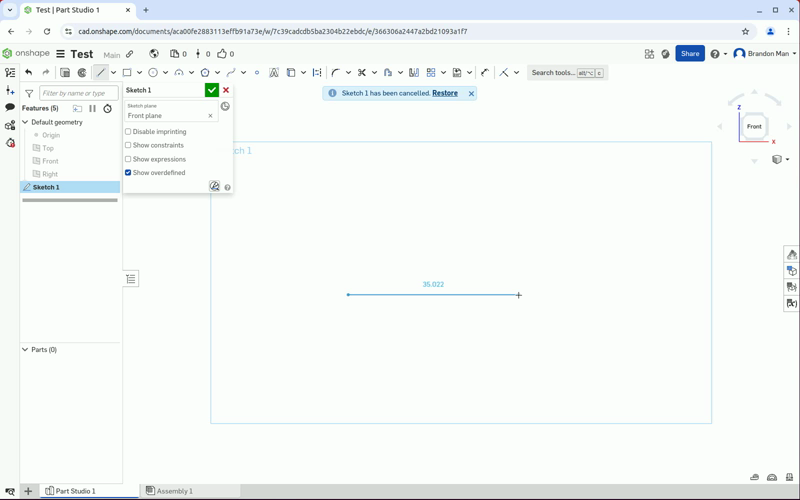
key_down(shift)
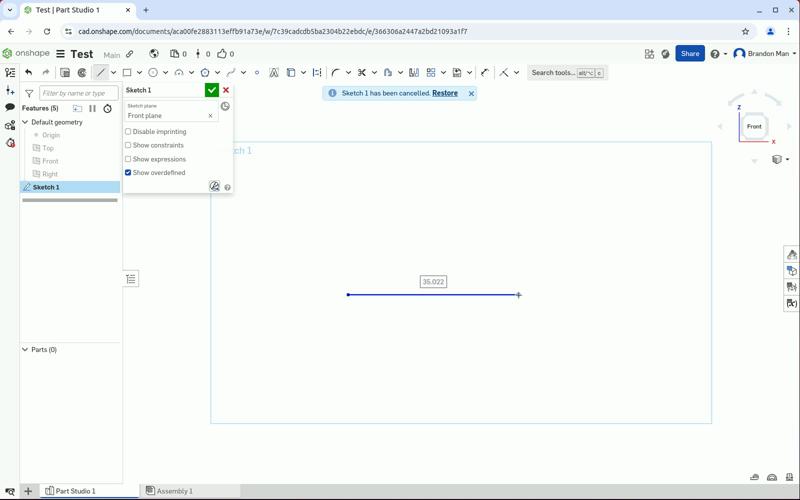
mouse_move(548, 294)
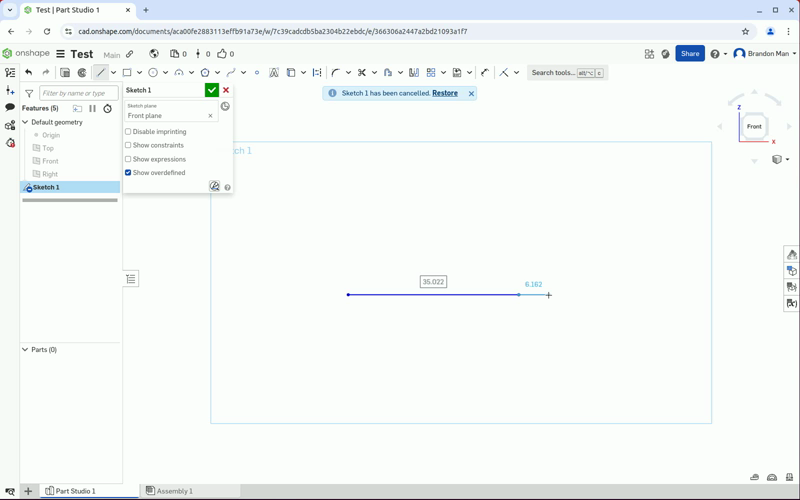
mouse_move(518, 242)
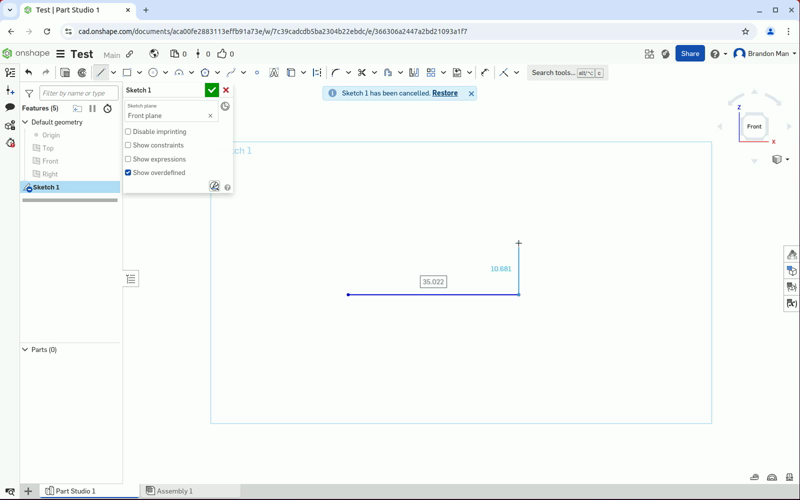
click(518, 242)
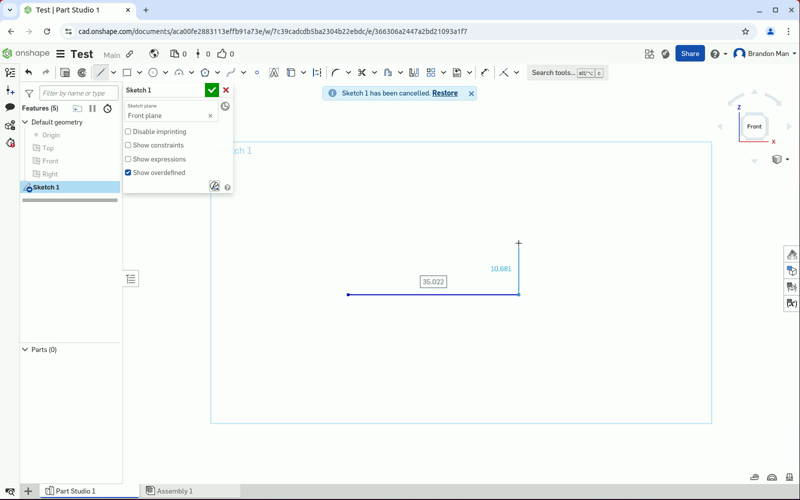
key_up(shift)
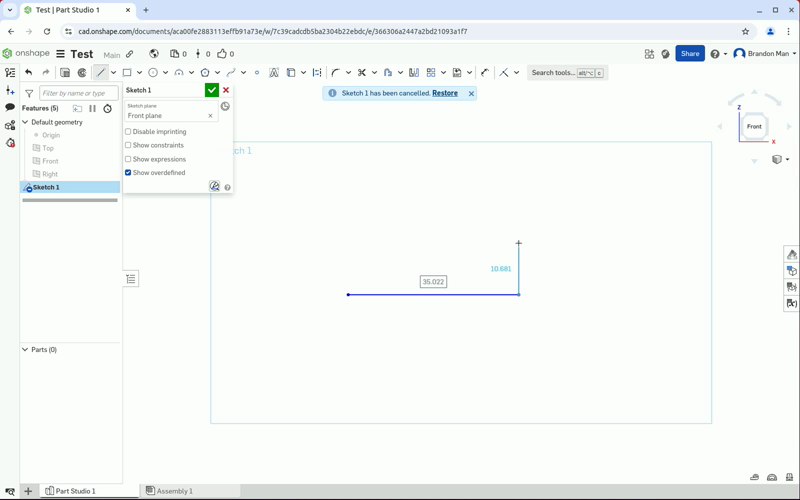
key_down(shift)
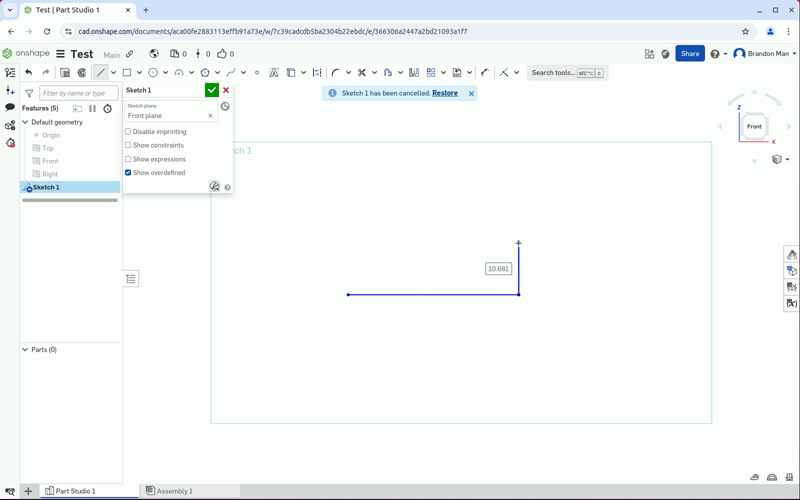
mouse_move(348, 242)
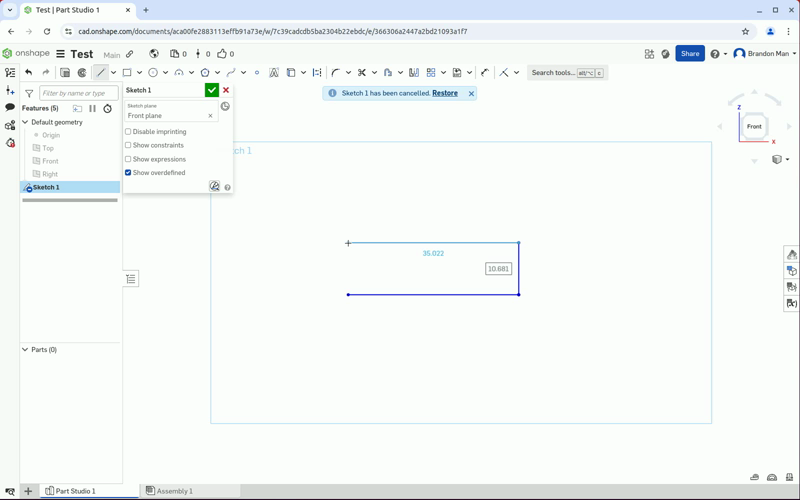
click(348, 242)
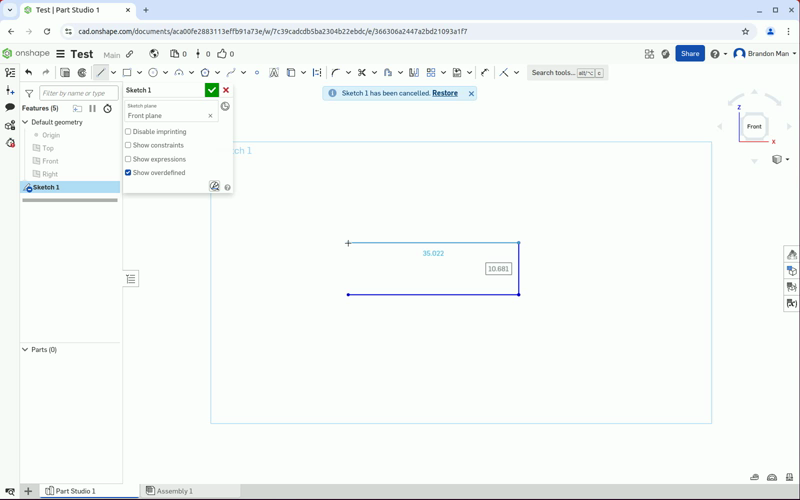
key_up(shift)
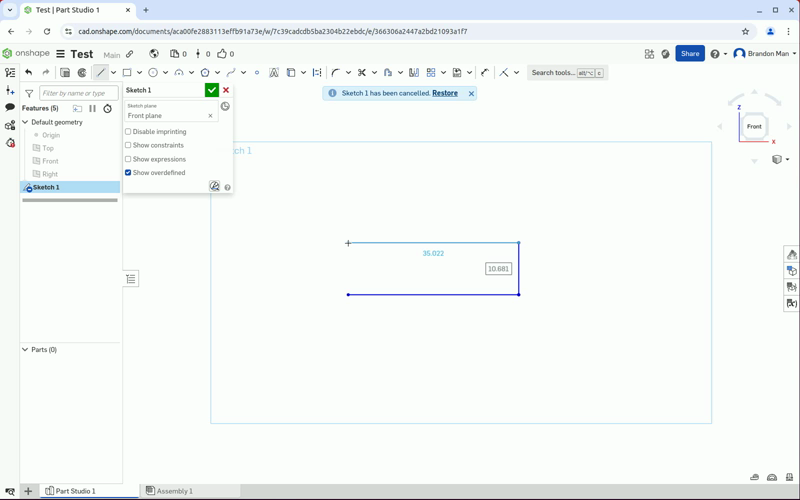
mouse_move(378, 242)
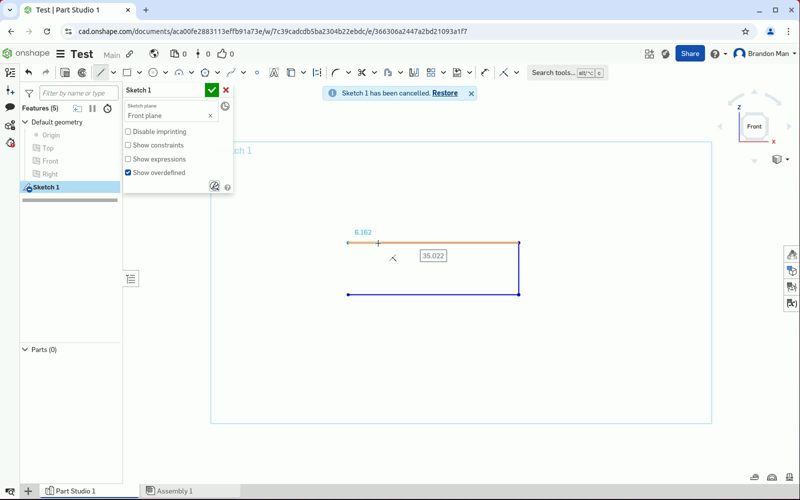
key_down(shift)
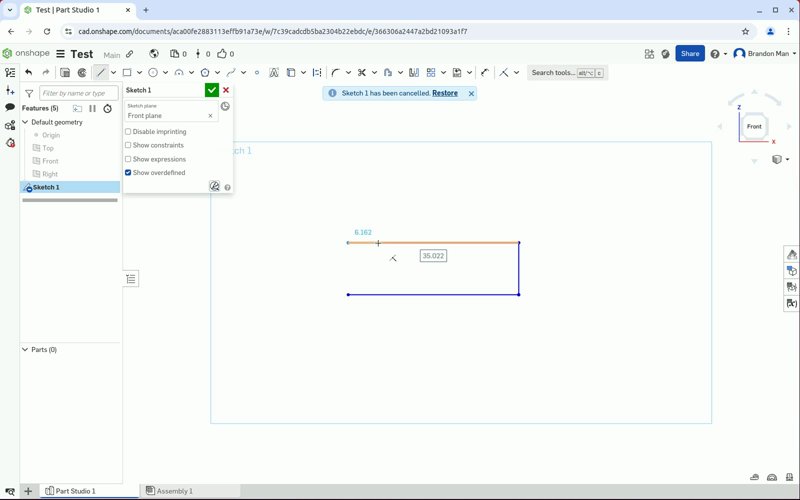
mouse_move(348, 294)
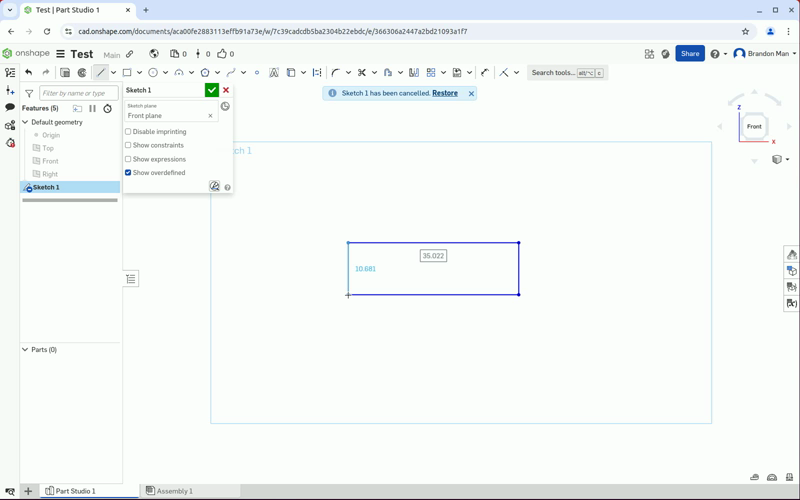
key_up(shift)
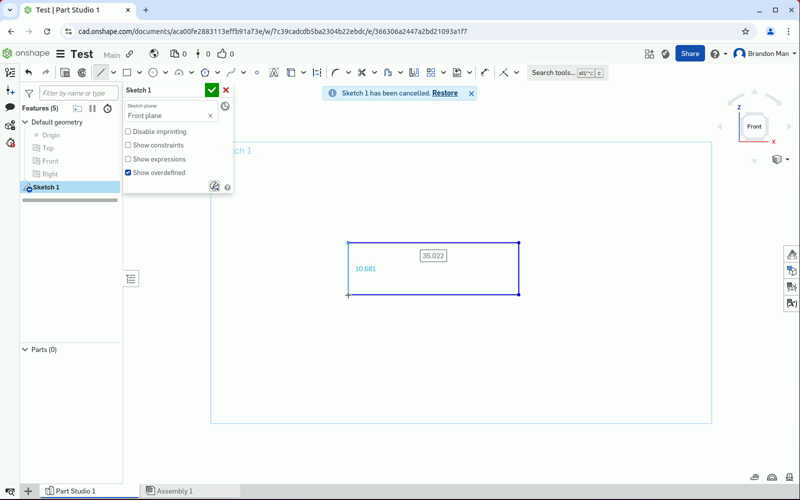
click(348, 294)
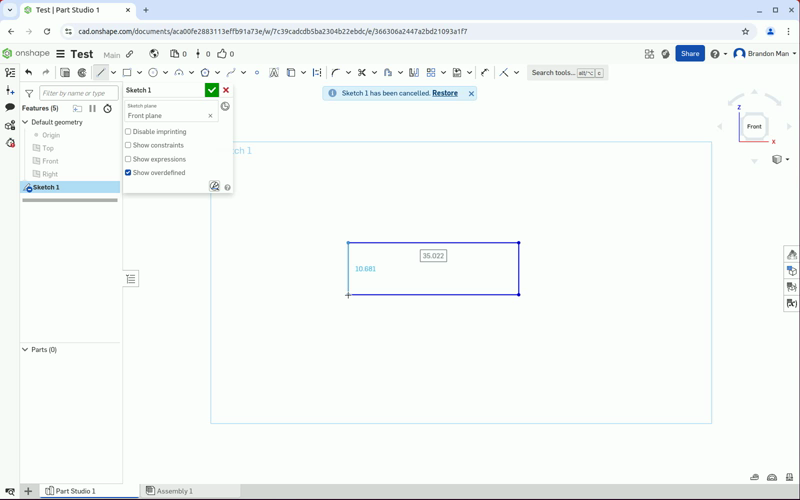
key(esc)
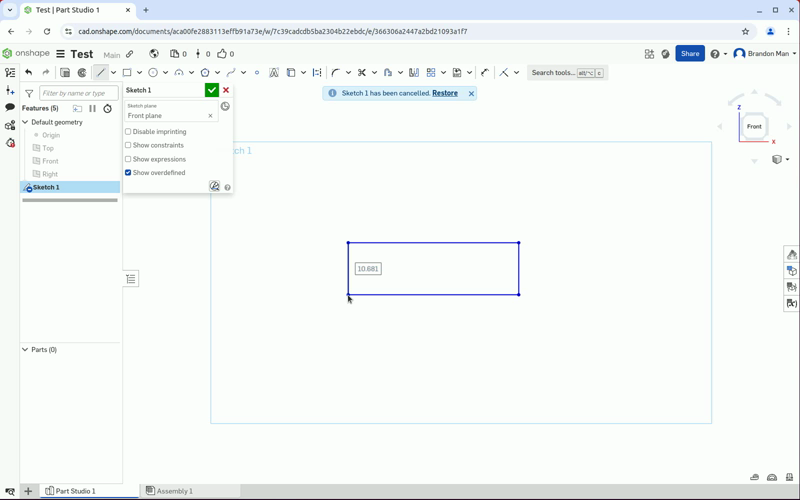
mouse_move(511, 273)
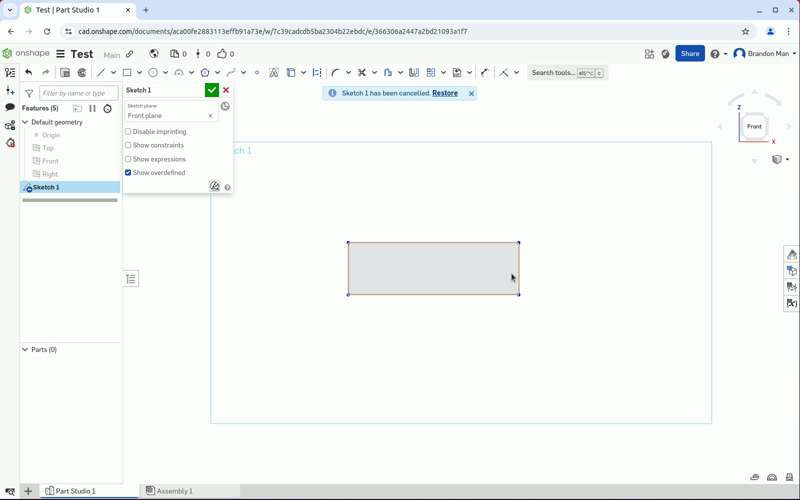
click(511, 273)
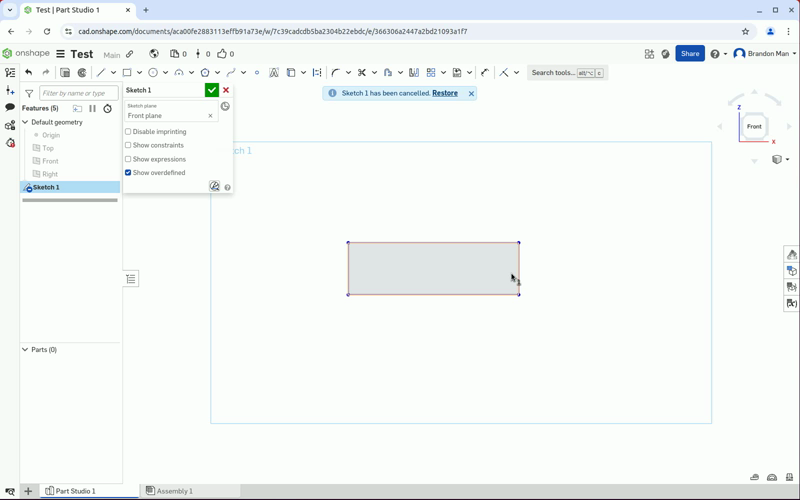
mouse_move(73, 352)
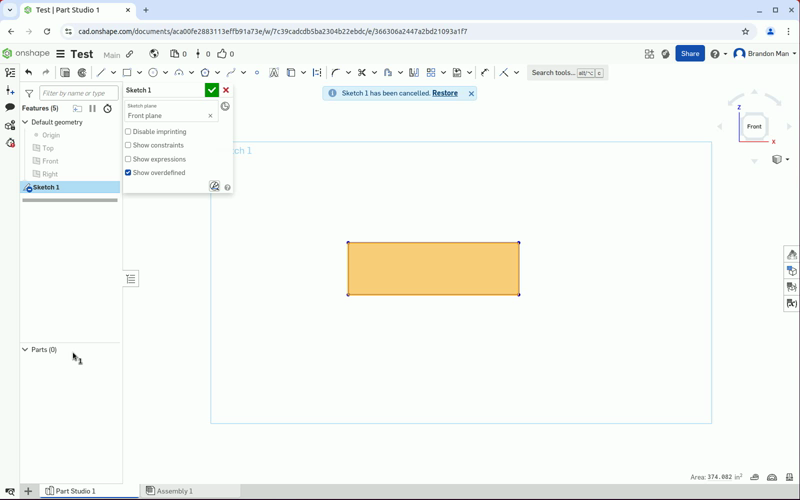
key(shift+y)
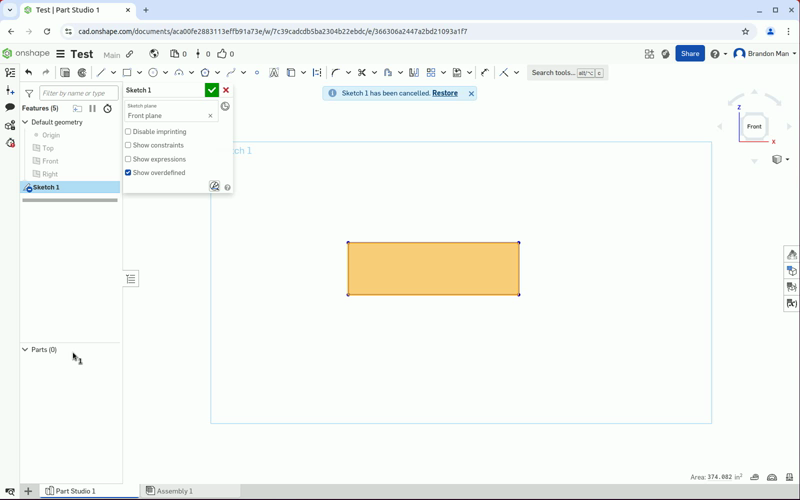
key(shift+e)
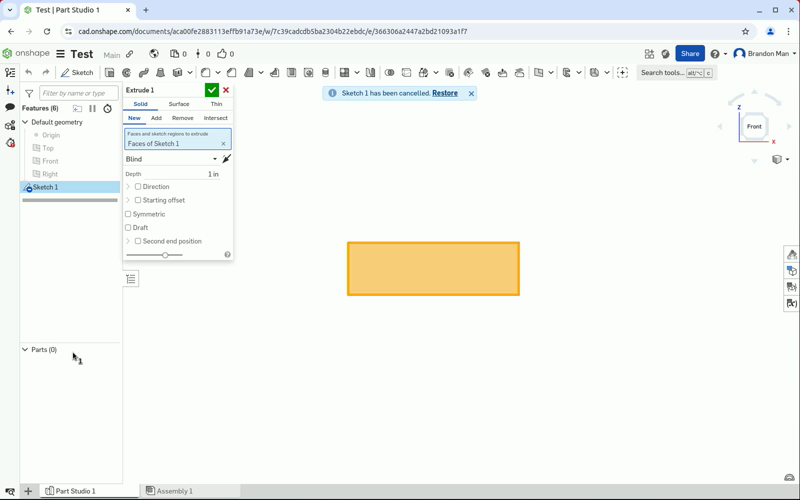
mouse_move(143, 106)
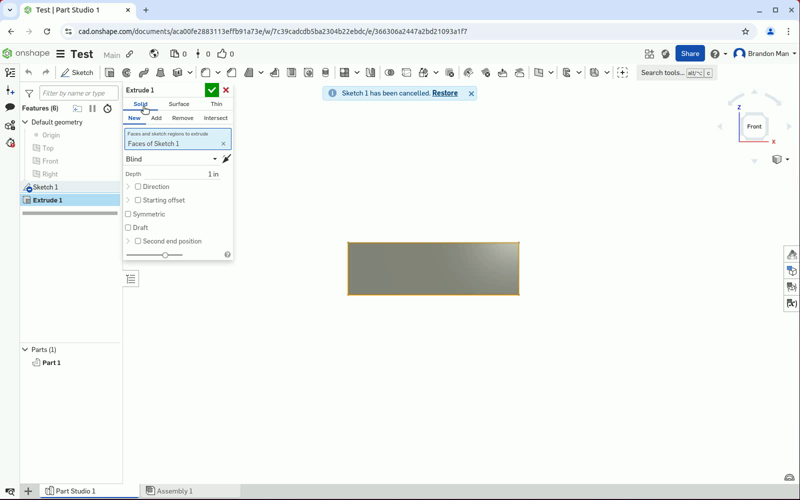
click(143, 106)
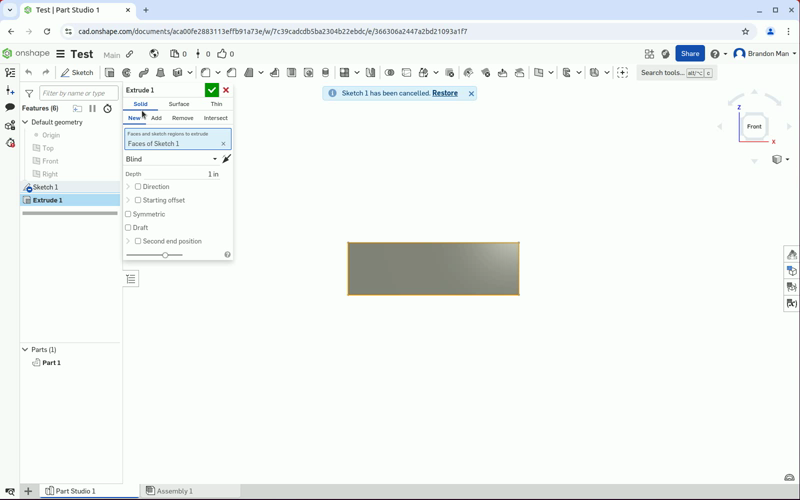
mouse_move(137, 120)
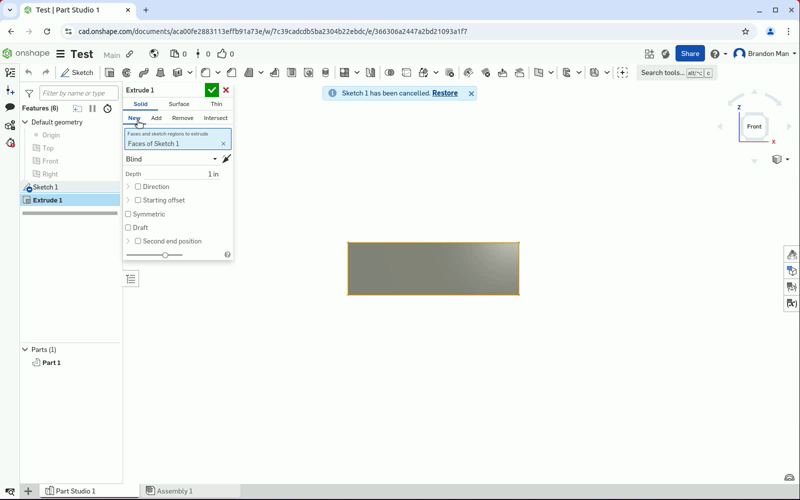
click(137, 120)
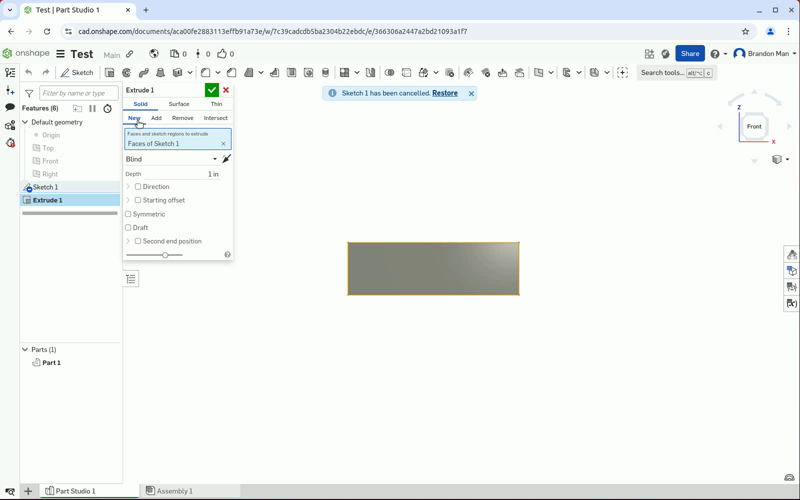
key(tab, 4)
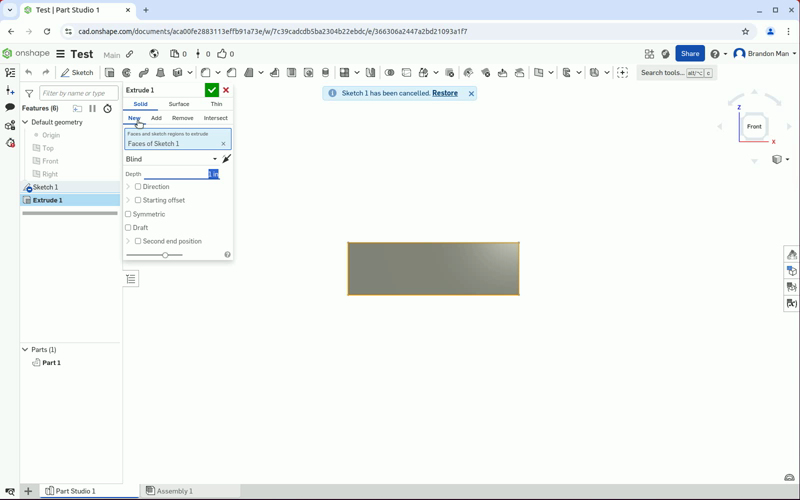
text(-12.276)
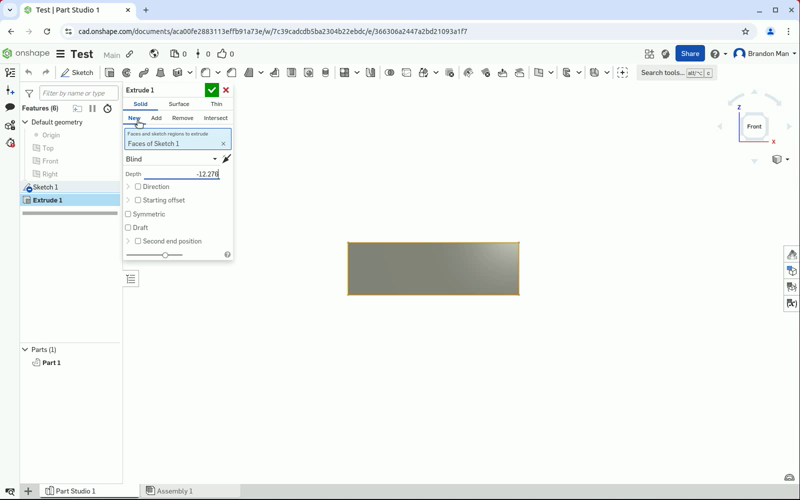
key(enter)
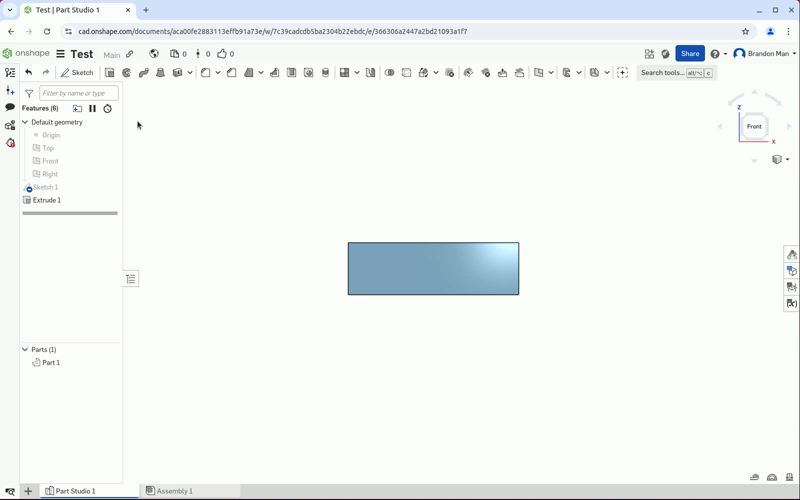
key(shift+h)
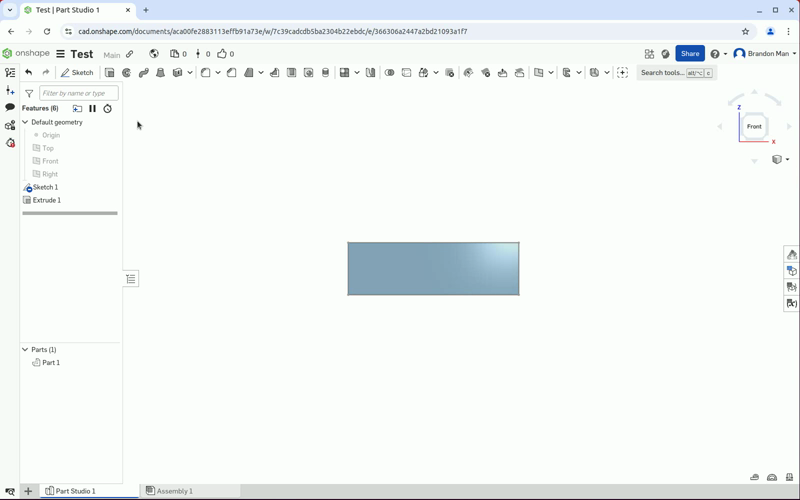
key(shift+h)
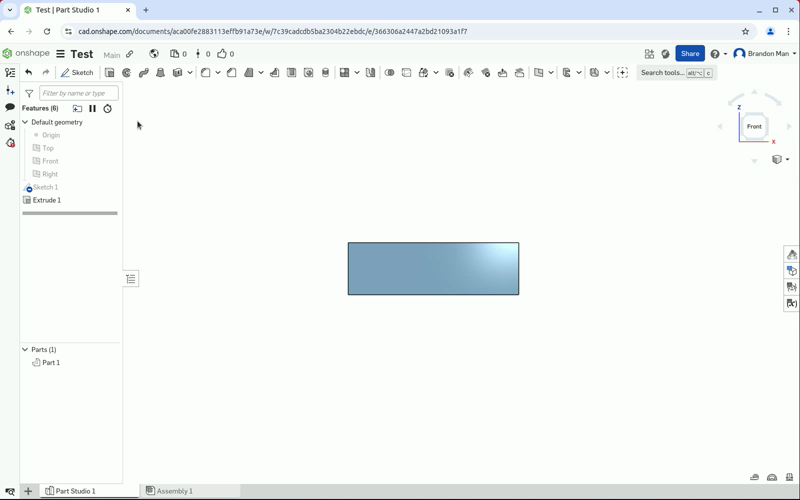
mouse_move(73, 189)
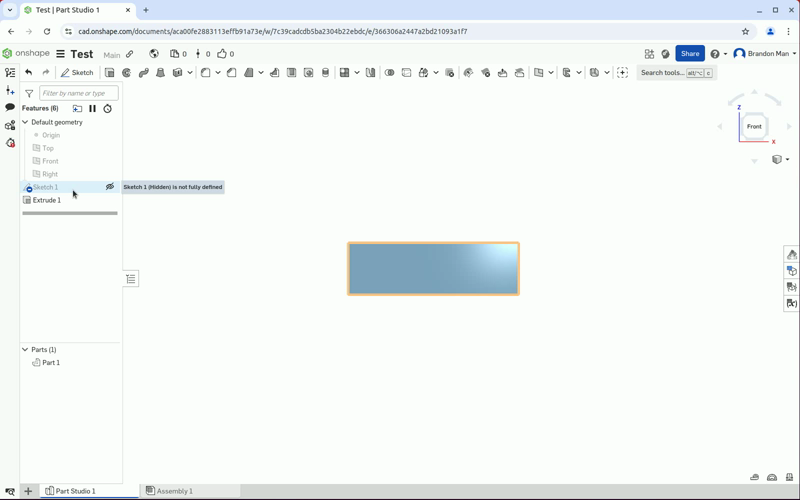
click(73, 189)
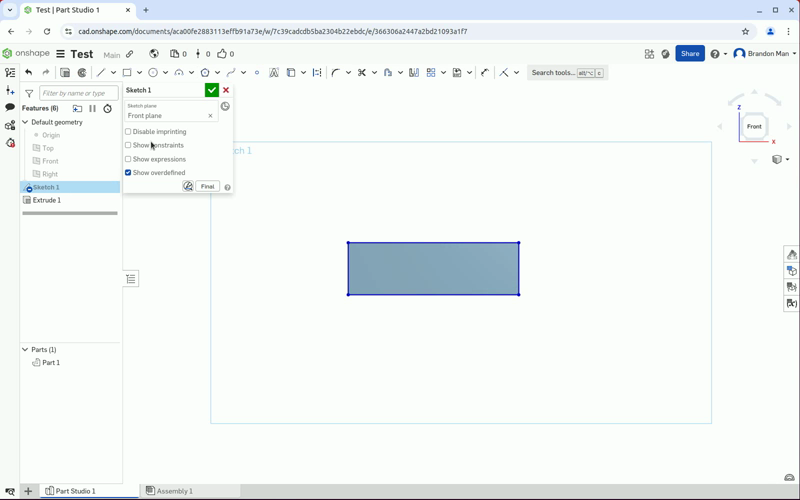
mouse_move(229, 92)
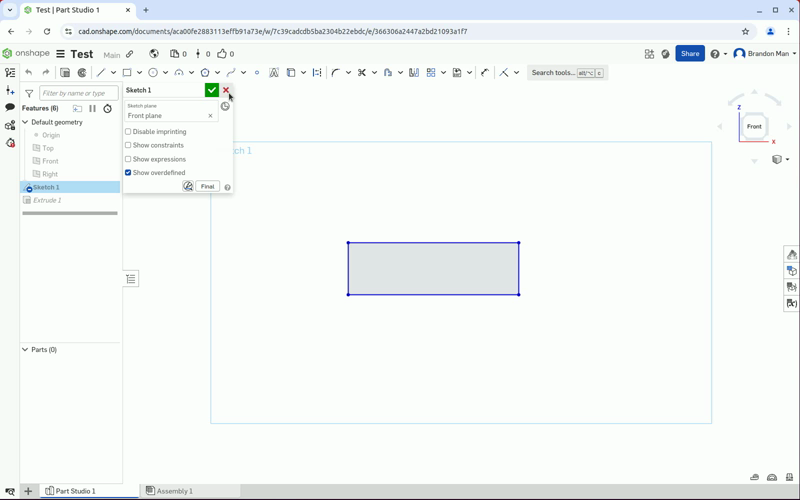
click(229, 92)
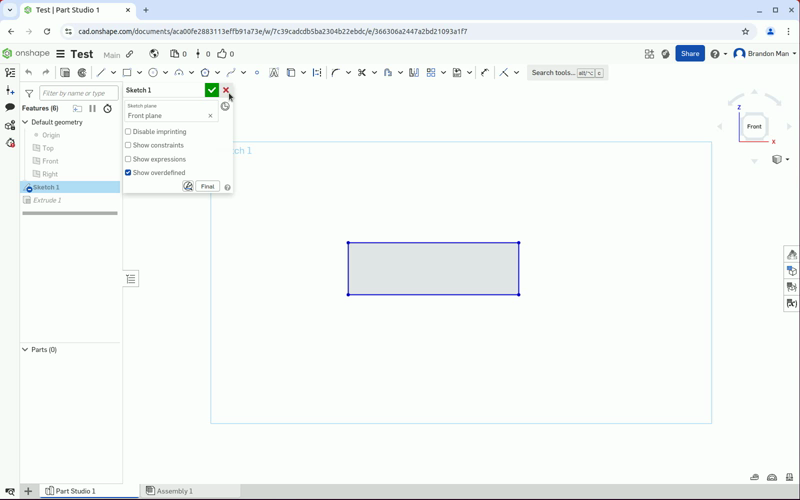
key(shift+s)
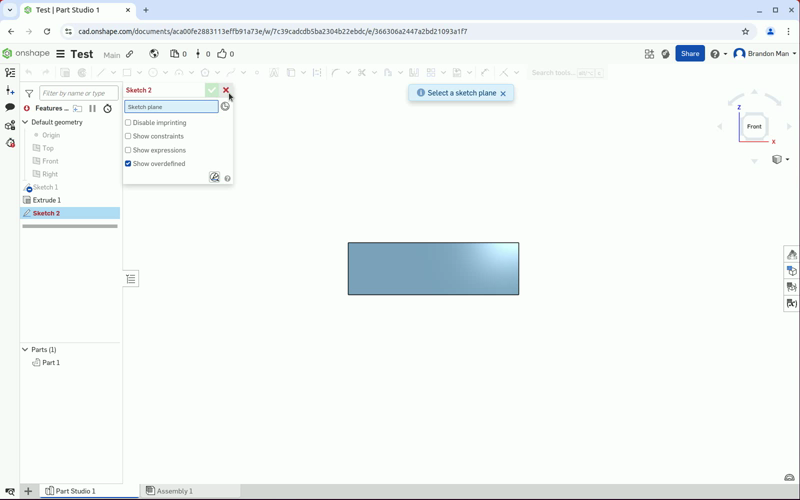
mouse_move(73, 163)
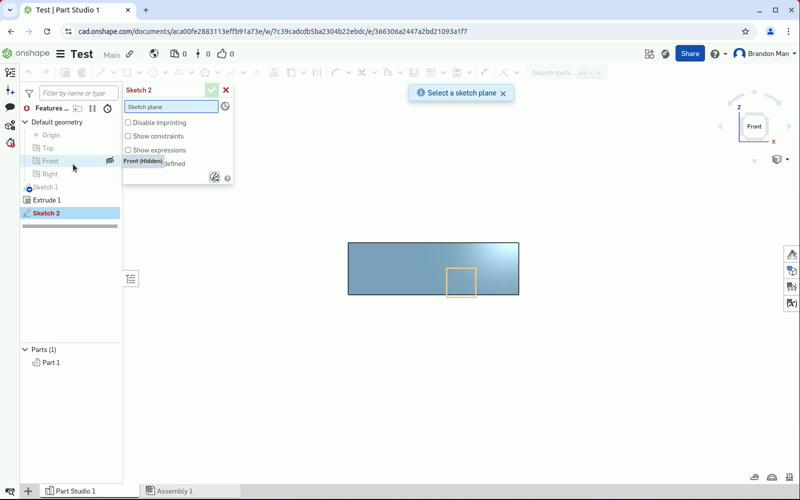
click(73, 163)
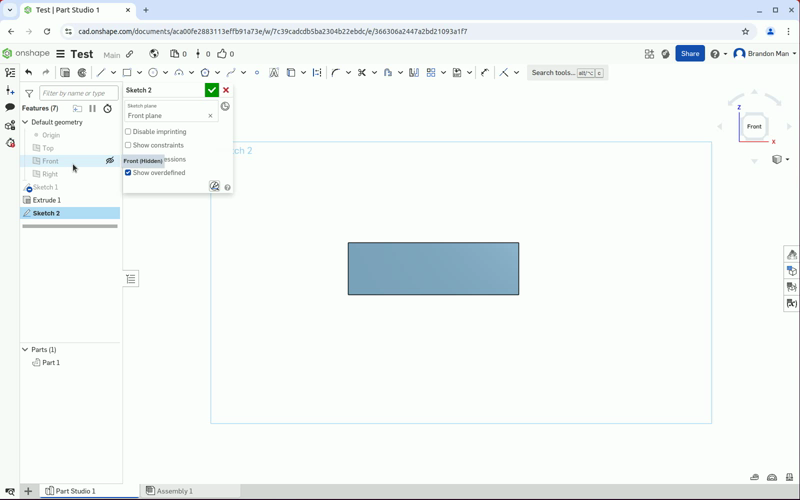
mouse_move(73, 352)
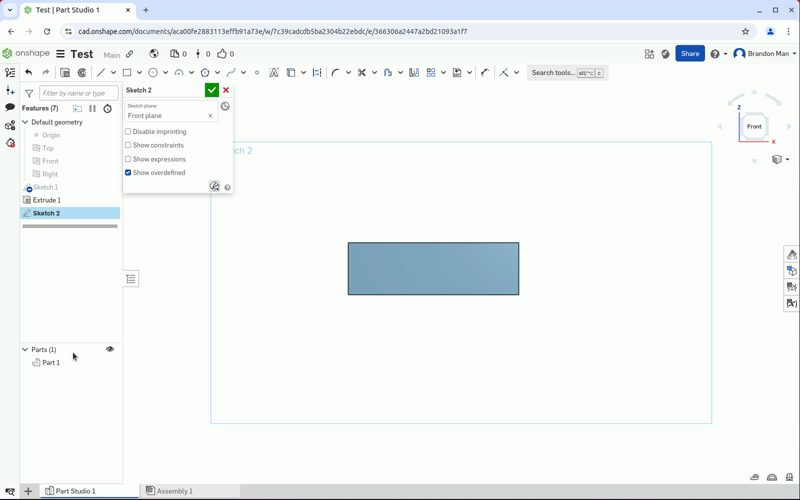
key(y)
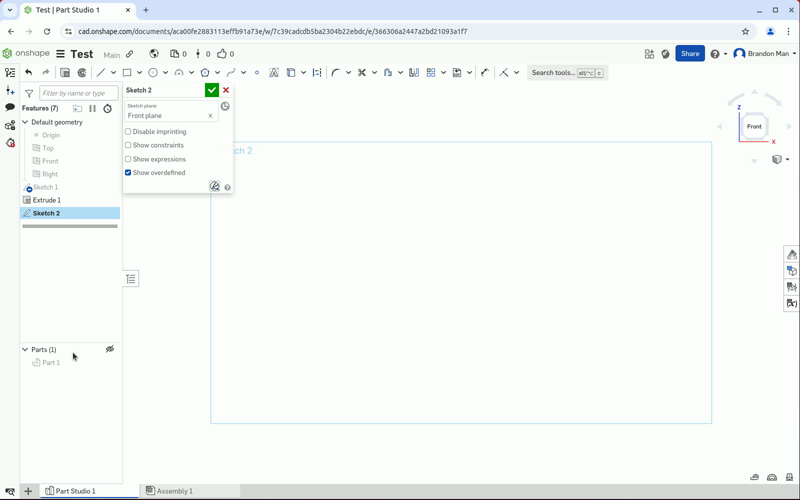
key(l)
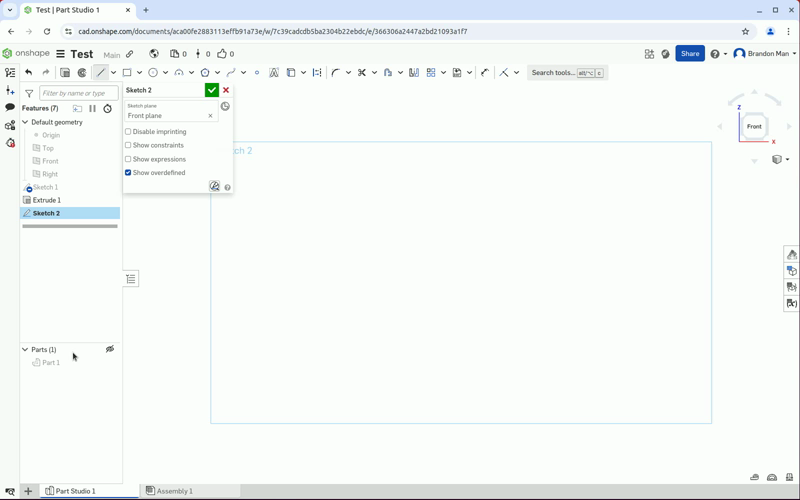
key_down(shift)
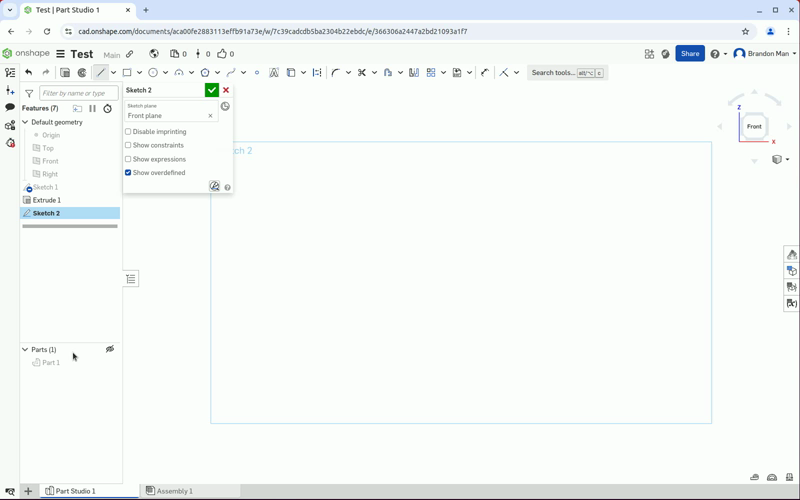
mouse_move(348, 227)
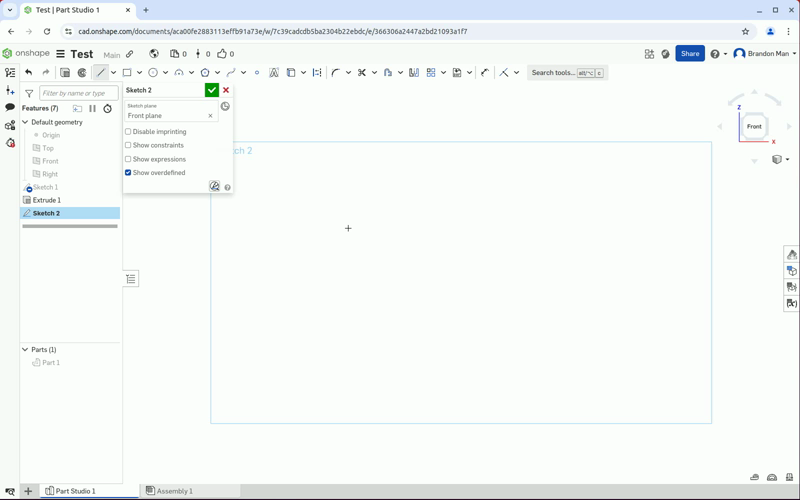
click(348, 227)
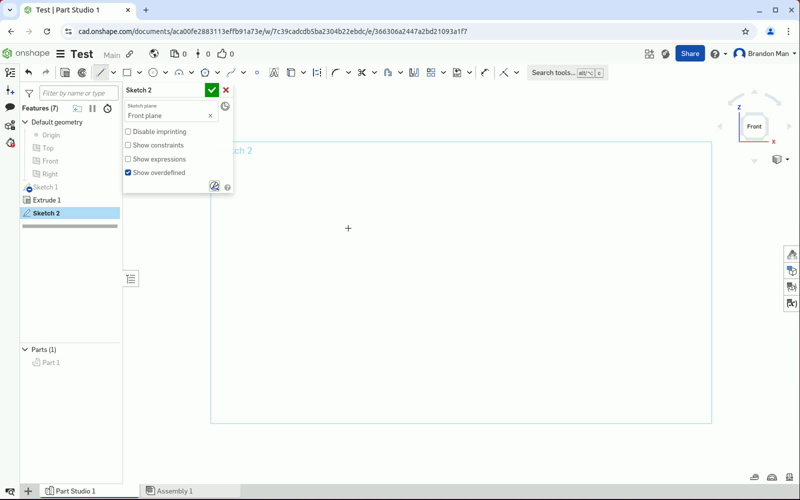
key_up(shift)
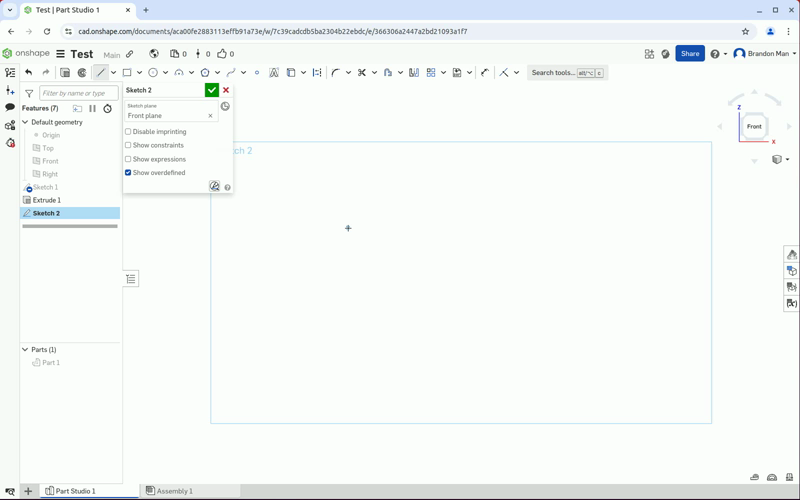
key_down(shift)
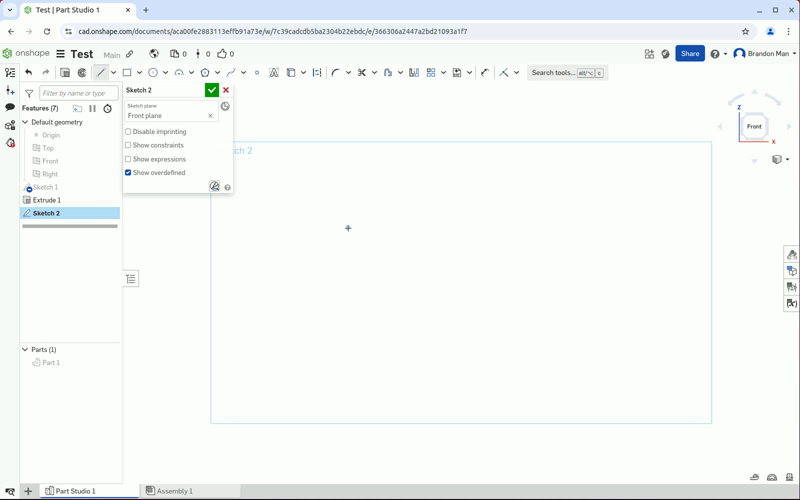
mouse_move(518, 228)
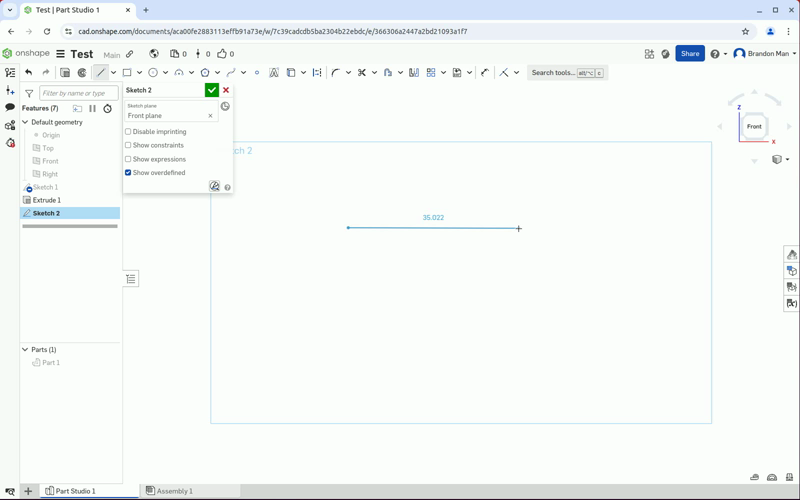
click(518, 228)
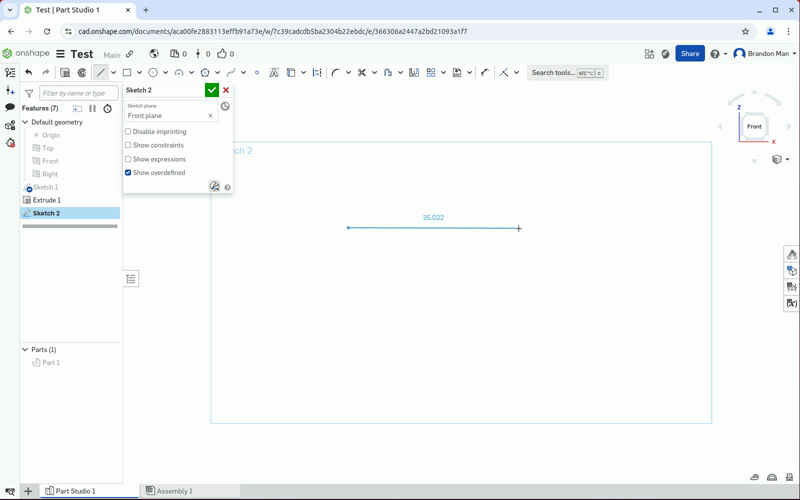
key_up(shift)
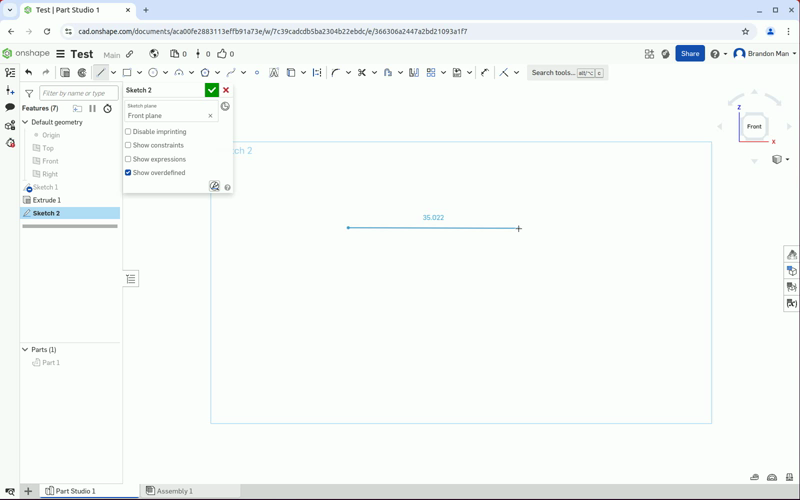
key_down(shift)
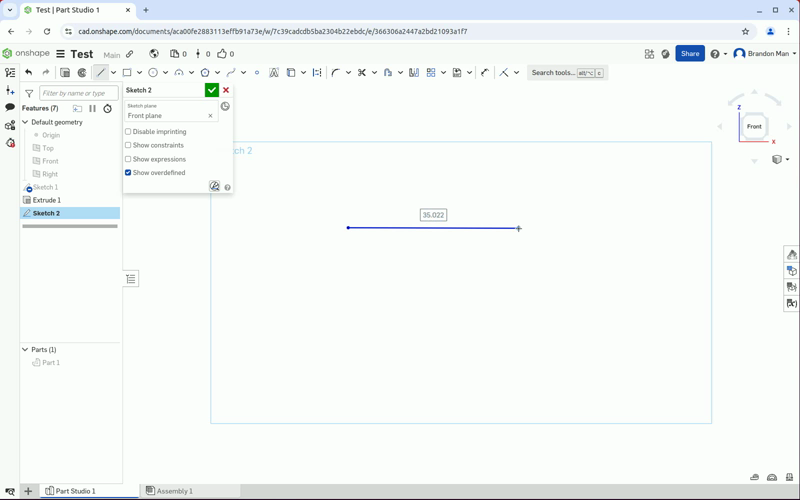
mouse_move(548, 228)
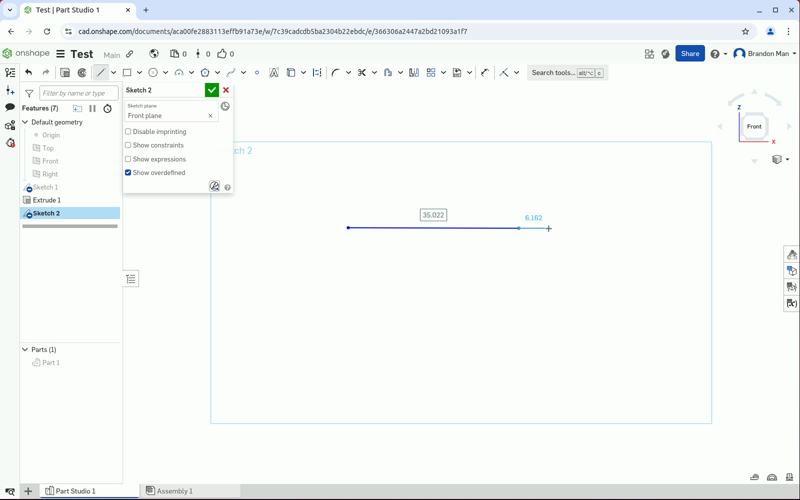
mouse_move(518, 192)
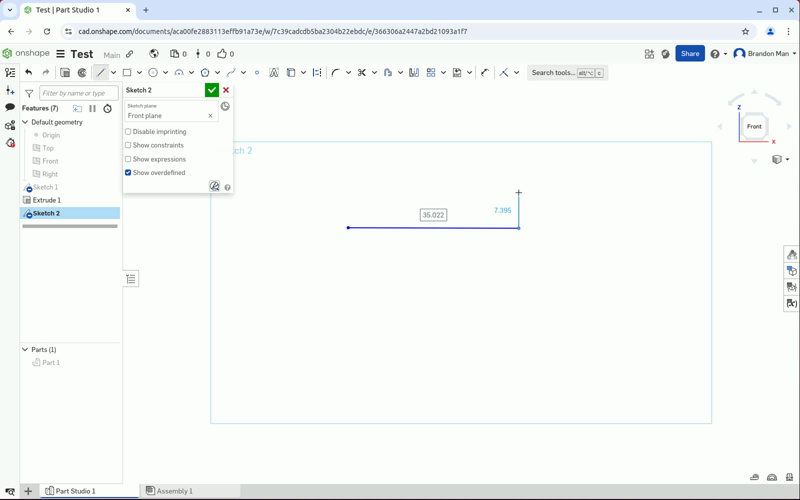
click(518, 192)
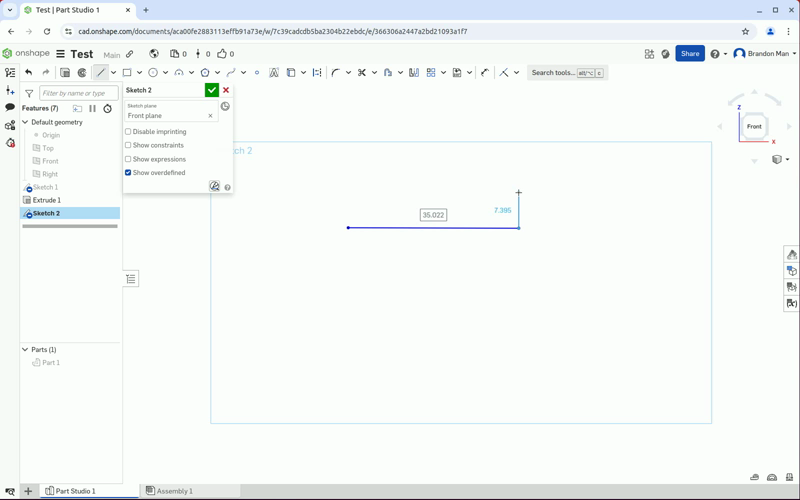
key_up(shift)
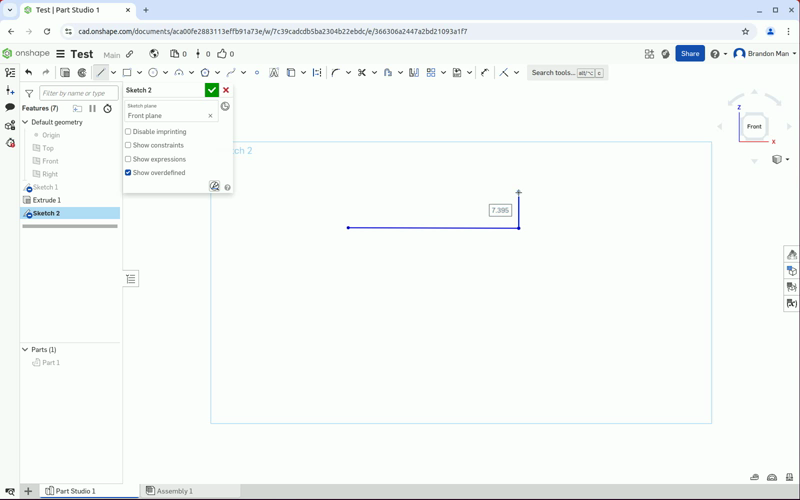
key_down(shift)
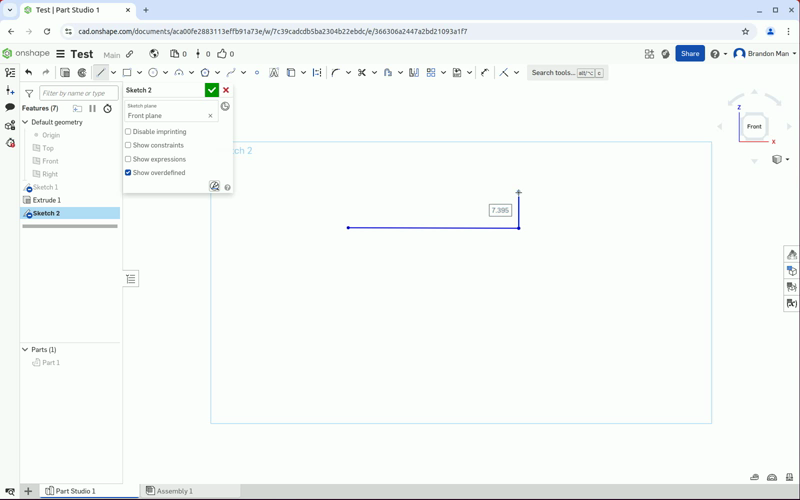
mouse_move(348, 192)
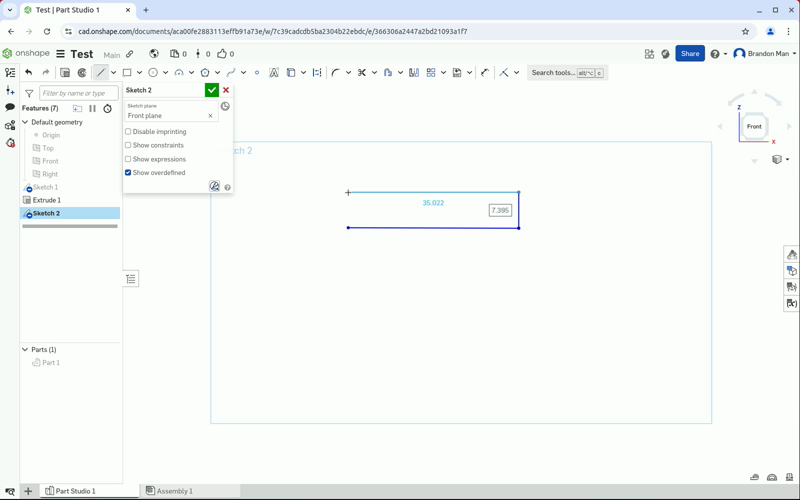
click(348, 192)
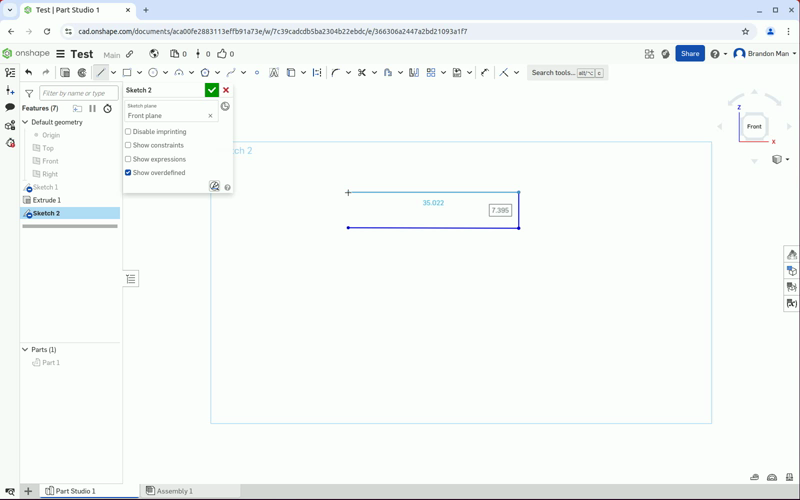
key_up(shift)
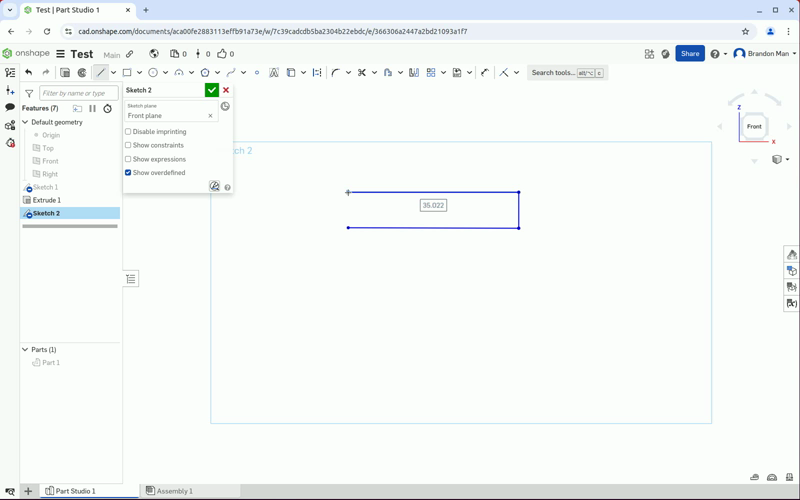
mouse_move(378, 192)
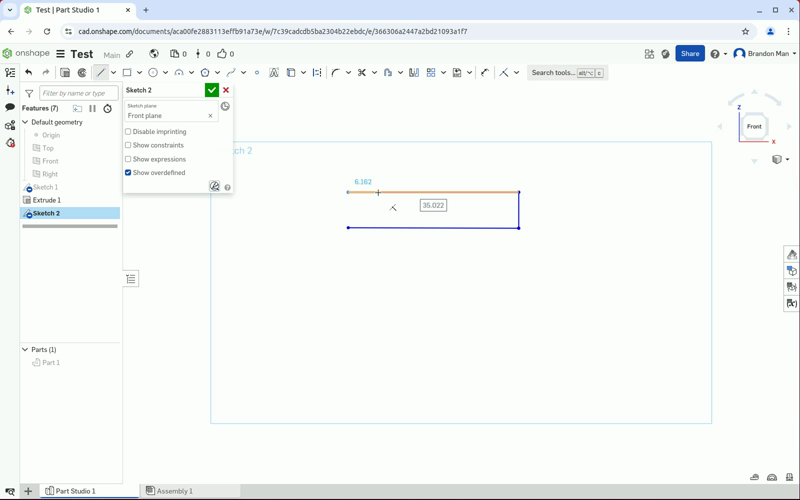
key_down(shift)
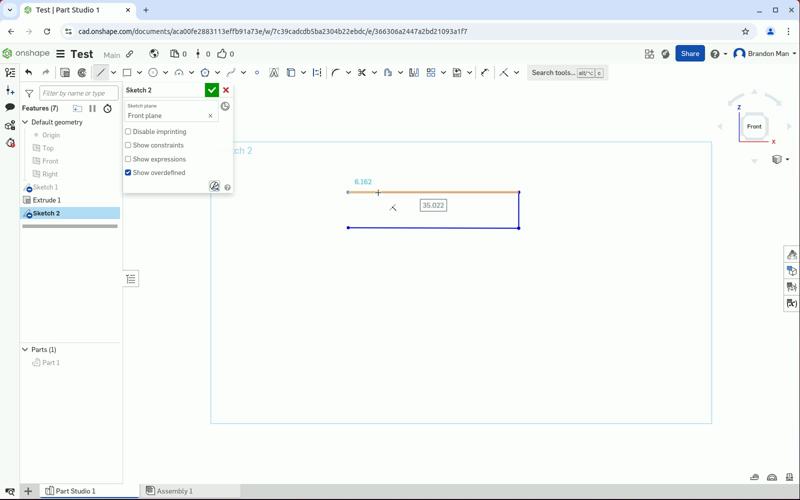
mouse_move(348, 227)
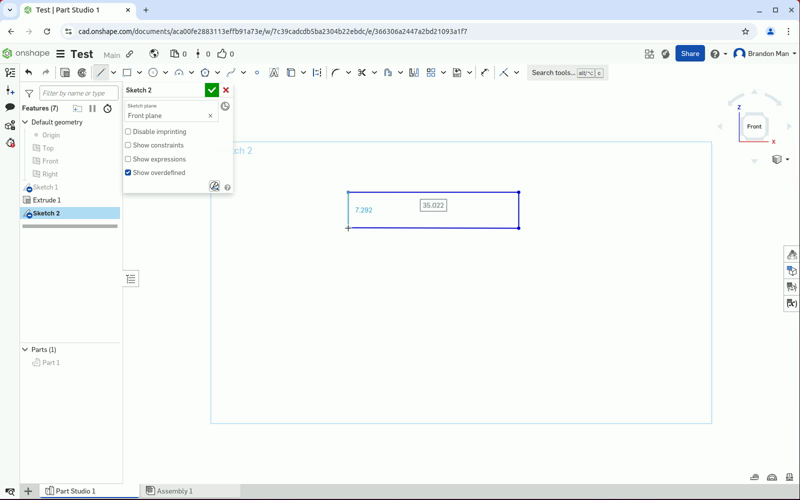
key_up(shift)
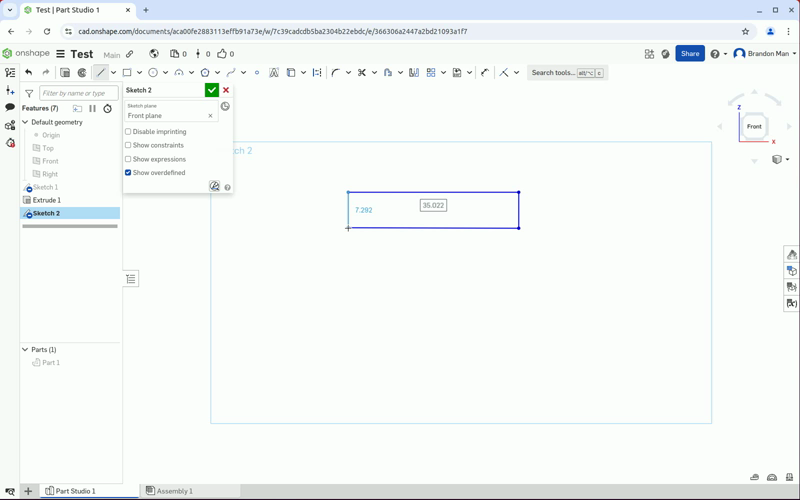
click(348, 227)
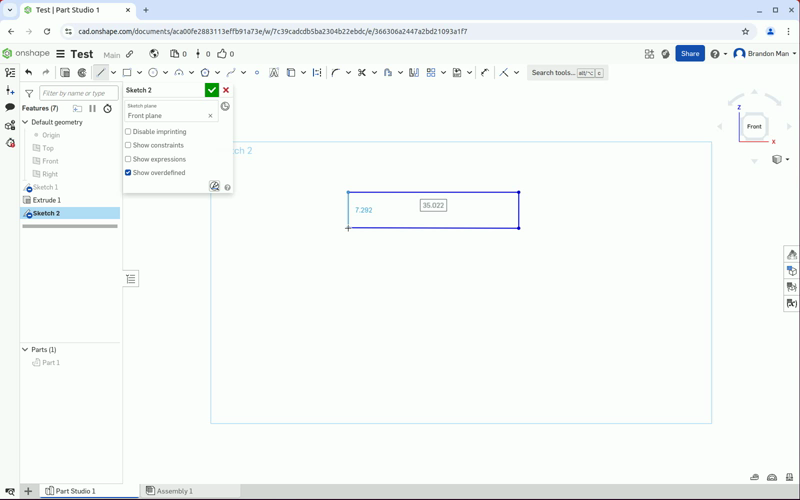
key(esc)
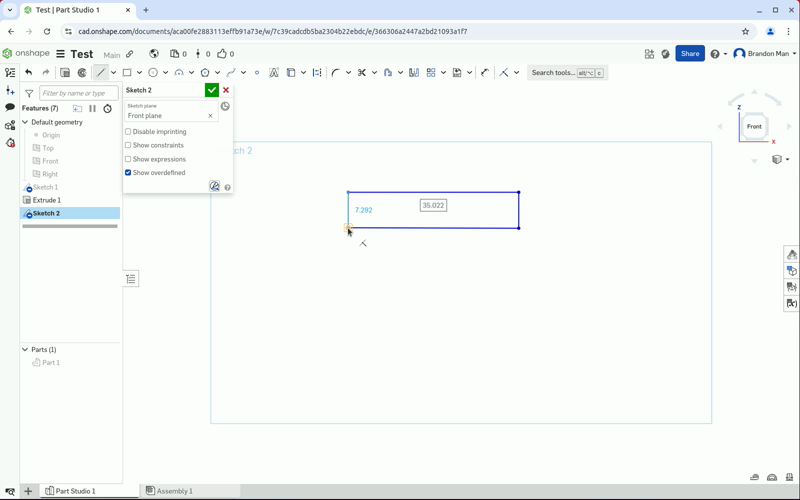
mouse_move(374, 208)
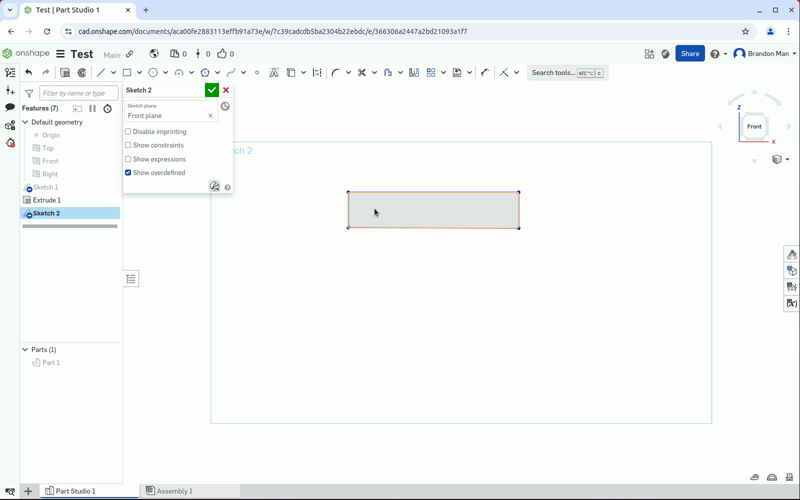
click(374, 208)
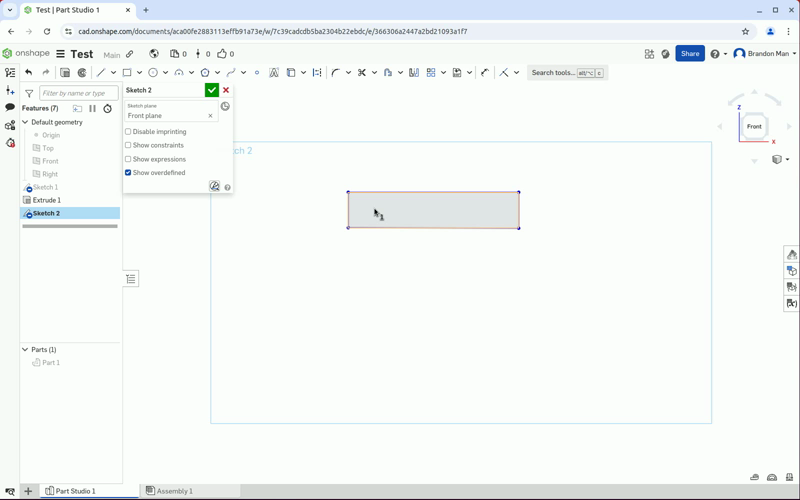
mouse_move(73, 352)
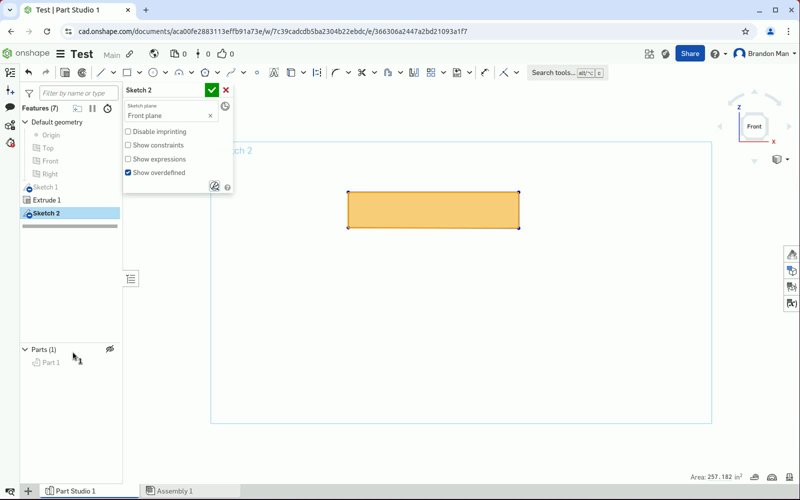
key(shift+y)
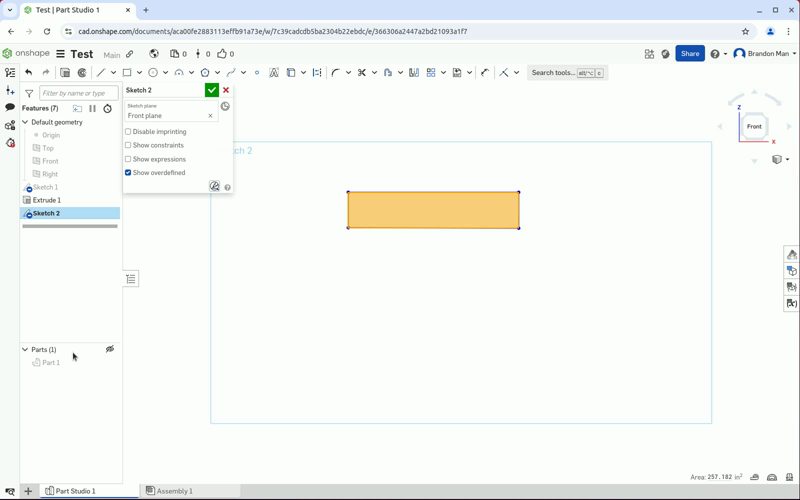
key(shift+e)
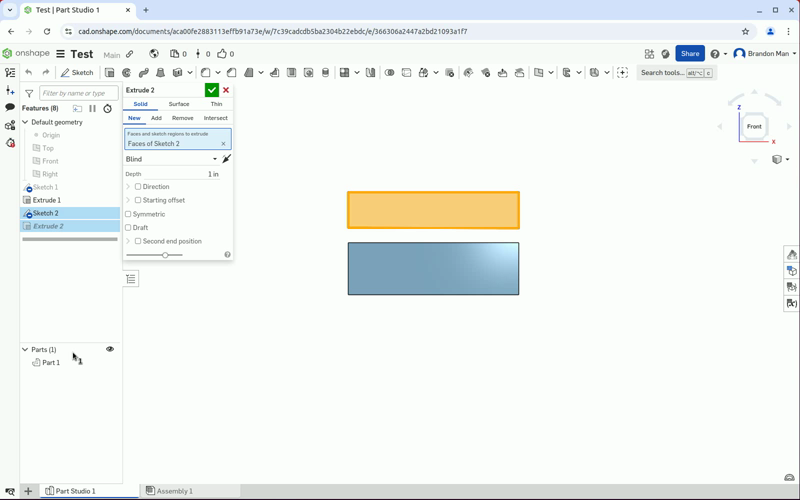
mouse_move(143, 106)
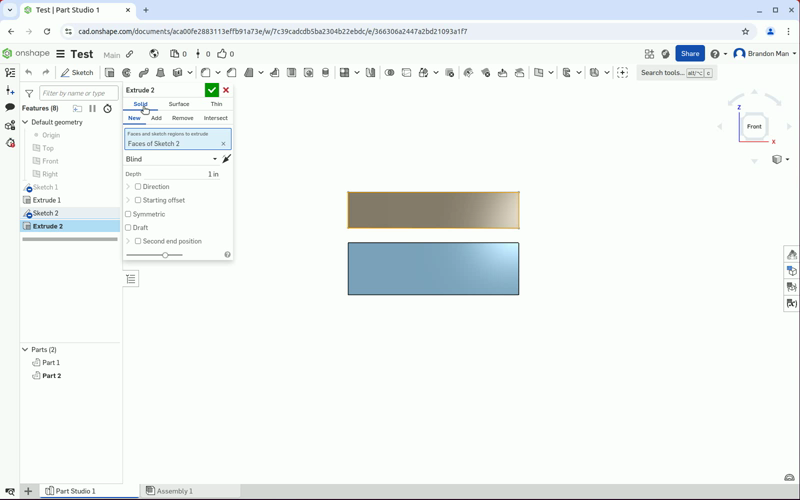
click(143, 106)
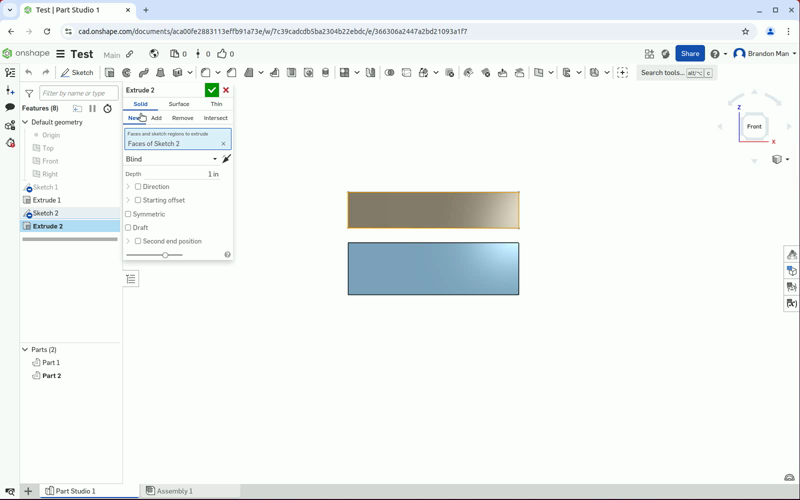
mouse_move(137, 120)
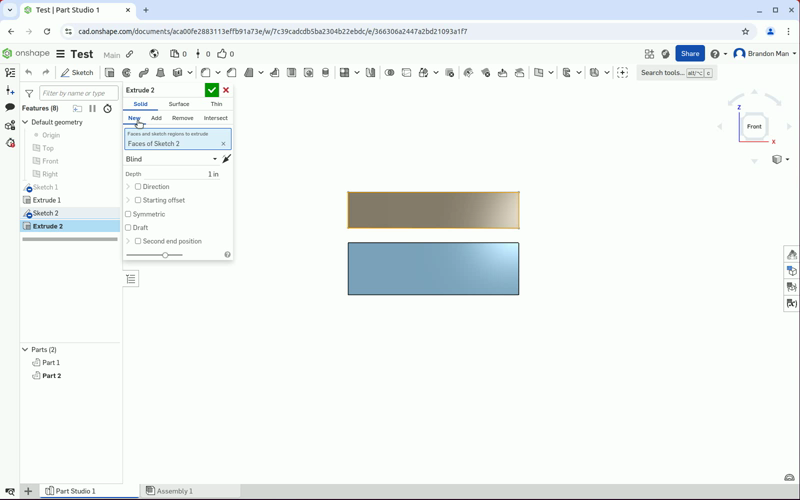
click(137, 120)
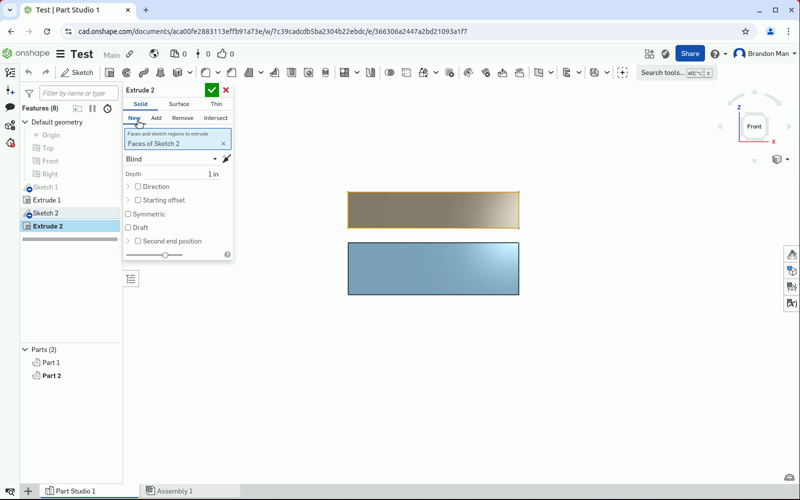
key(tab, 4)
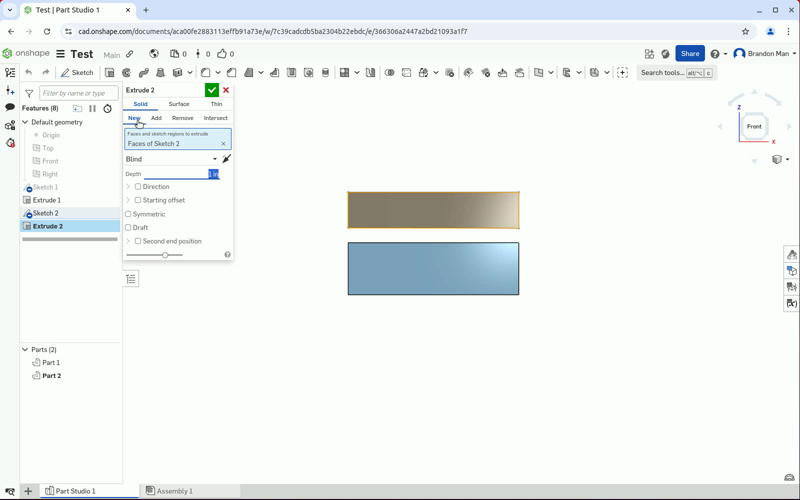
text(-12.276)
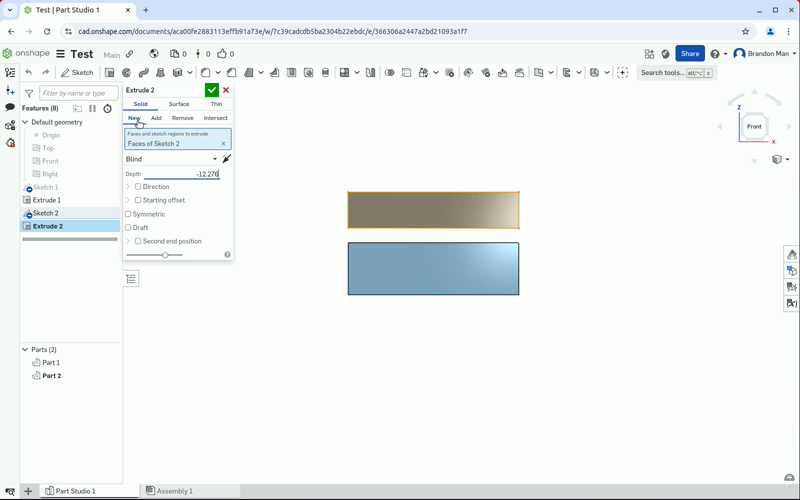
key(enter)
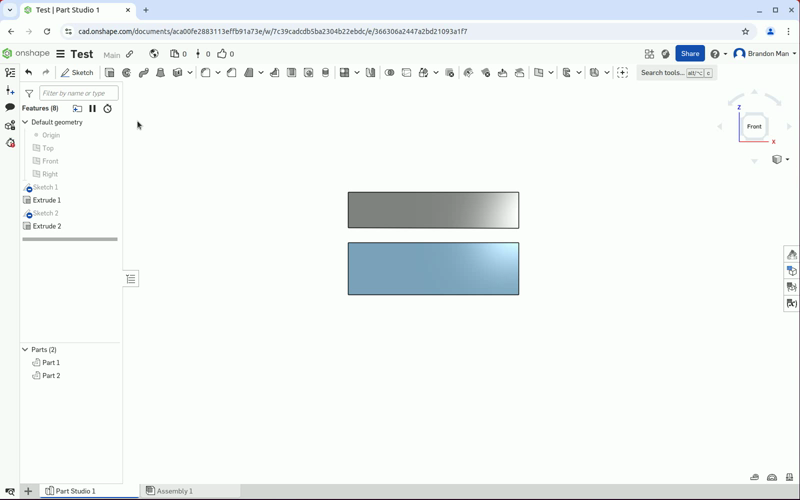
key(shift+h)
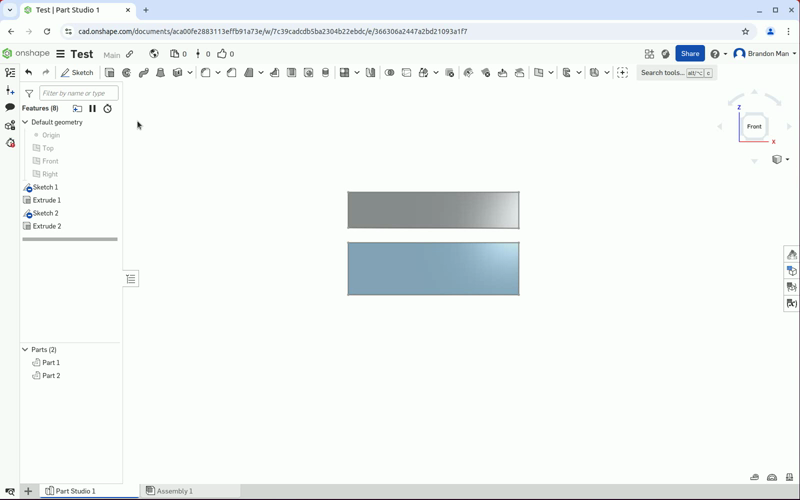
key(shift+h)
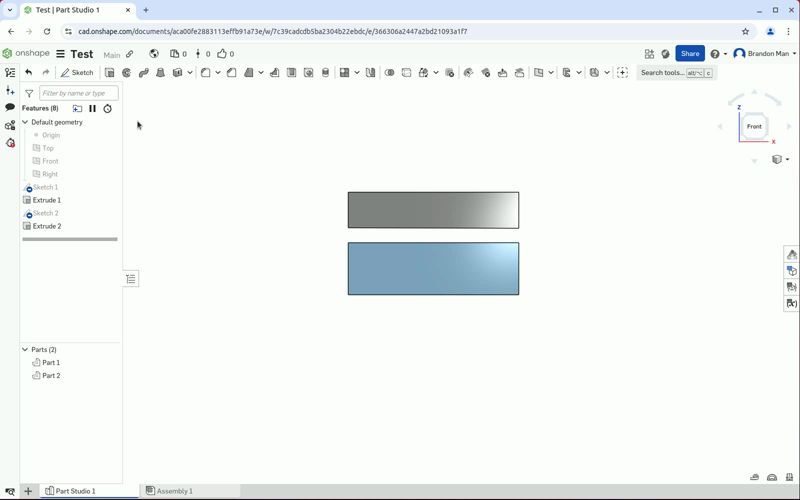
mouse_move(73, 189)
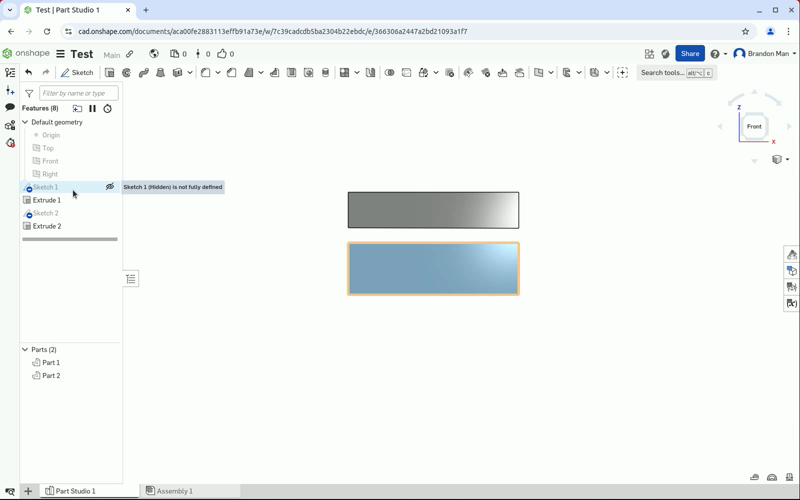
click(73, 189)
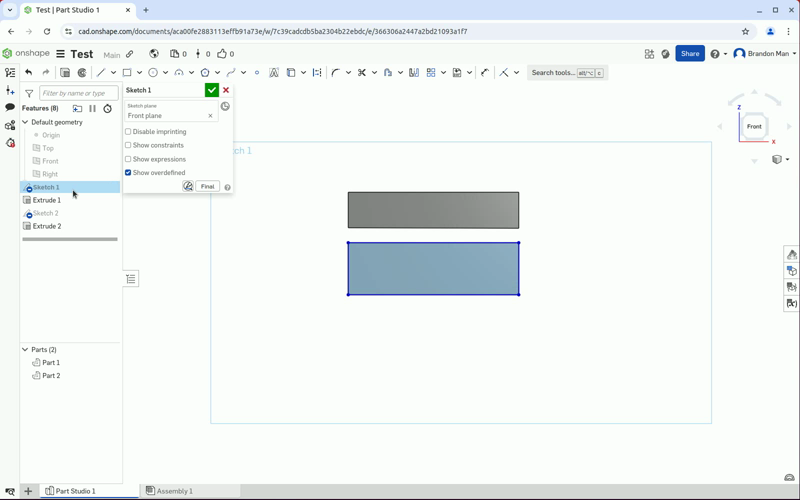
mouse_move(229, 92)
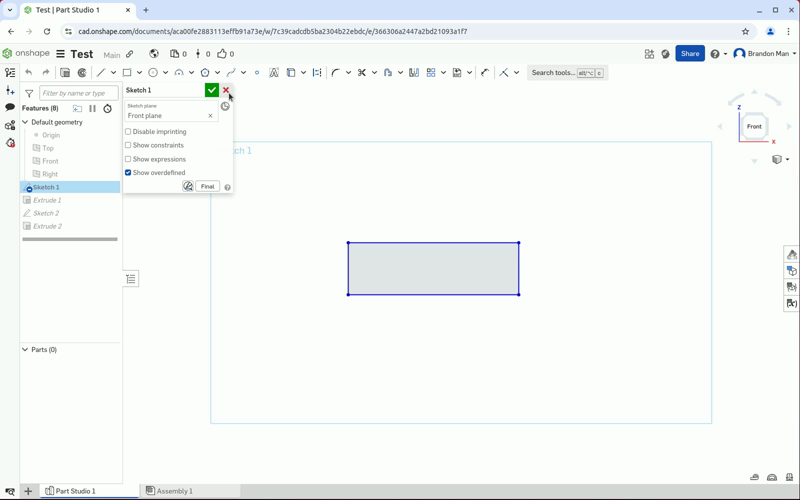
click(229, 92)
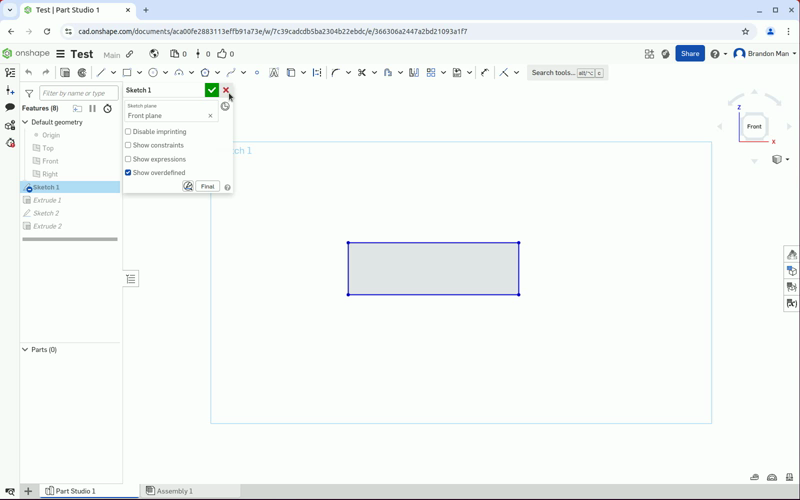
key(shift+s)
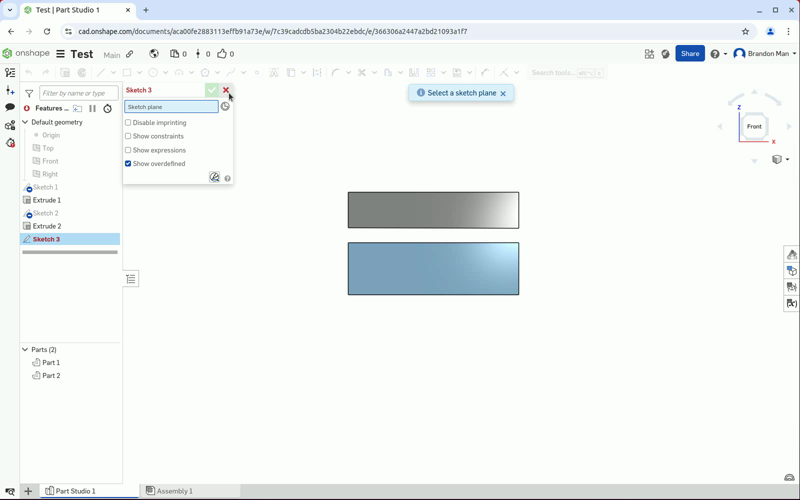
mouse_move(73, 163)
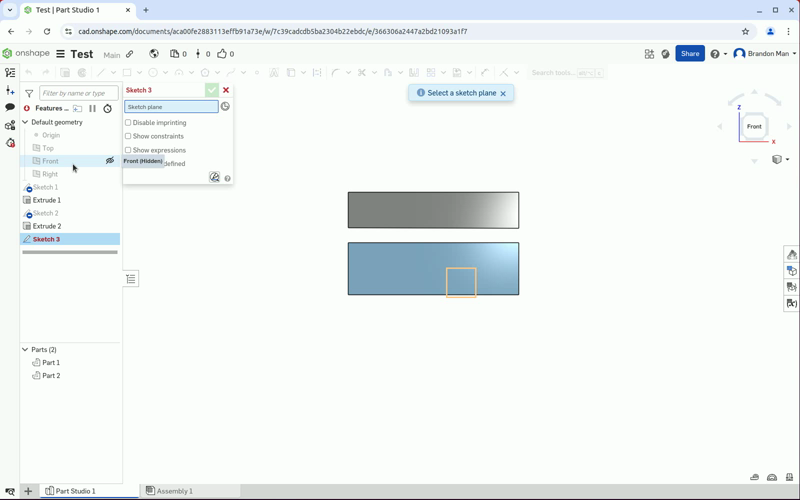
click(73, 163)
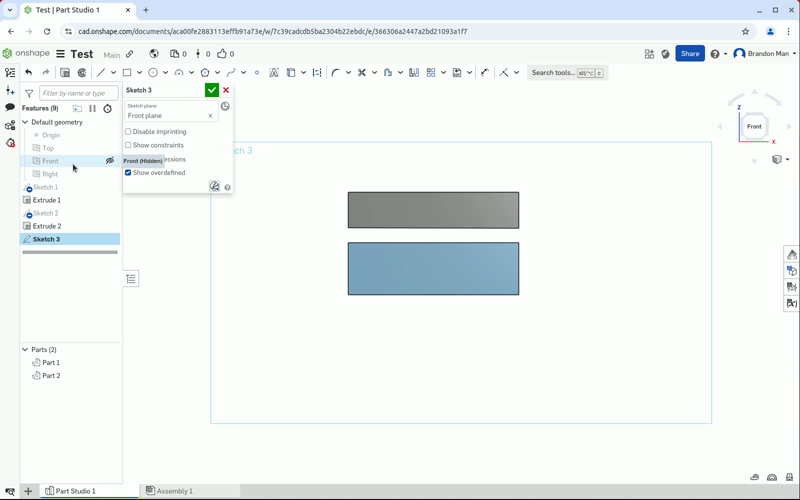
mouse_move(73, 352)
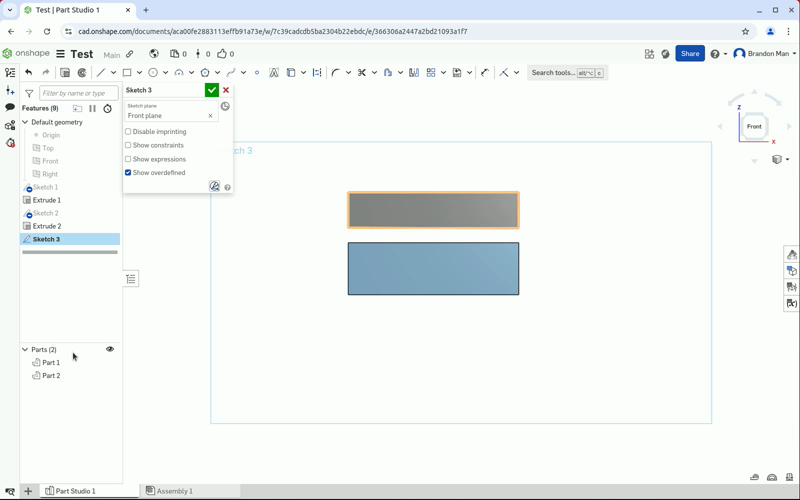
key(y)
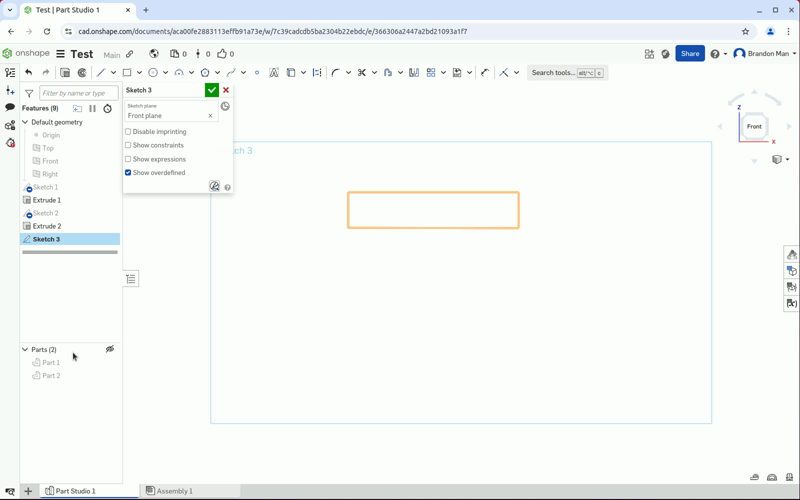
key(l)
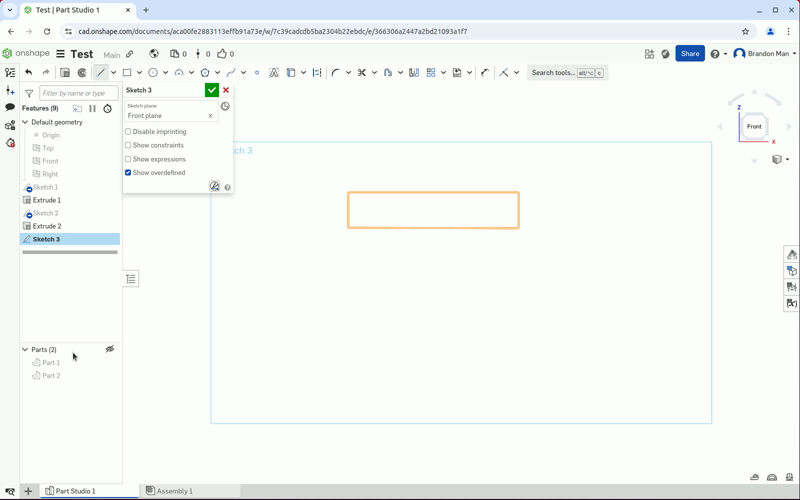
key_down(shift)
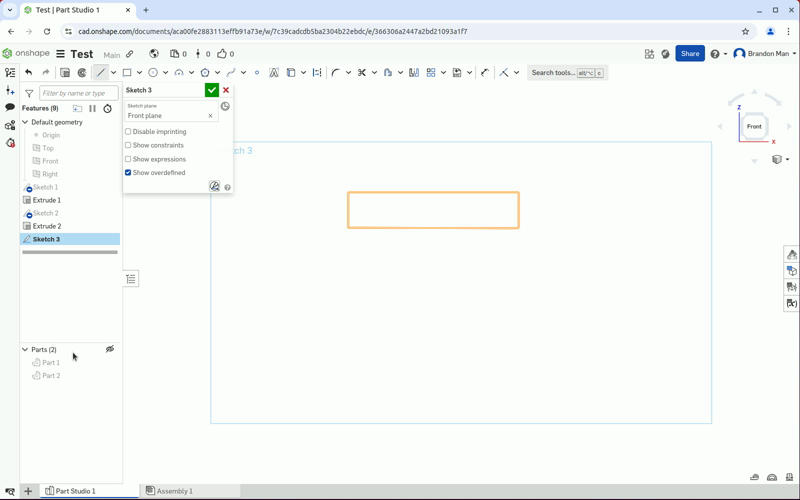
mouse_move(348, 243)
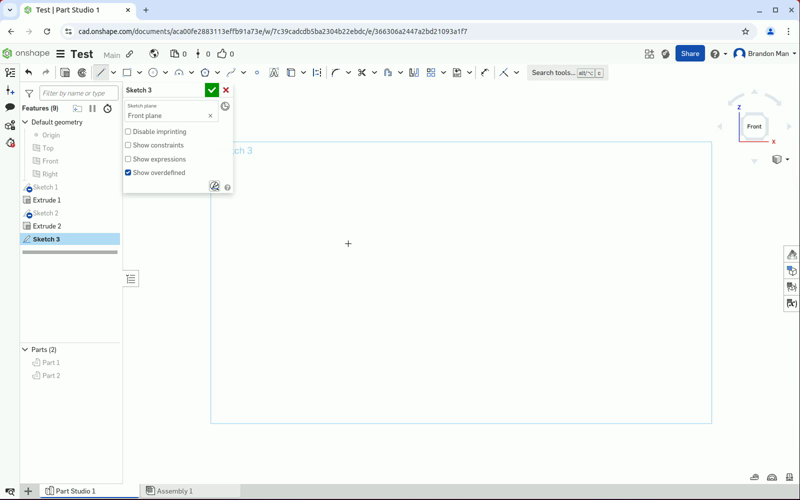
click(348, 243)
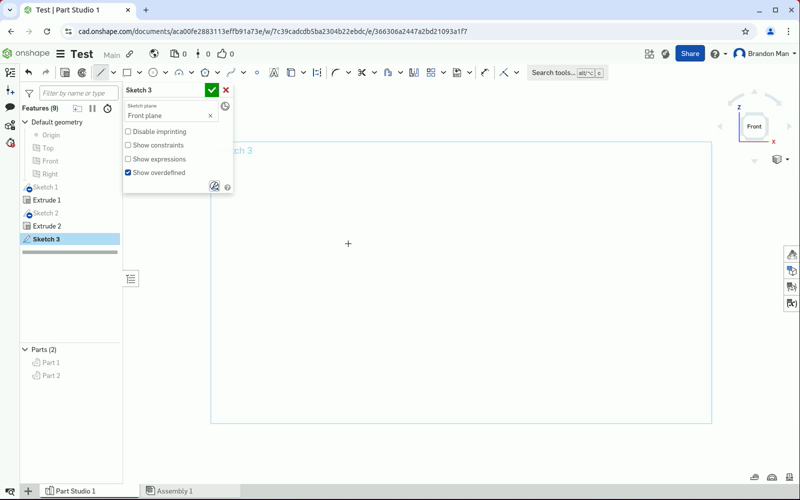
key_up(shift)
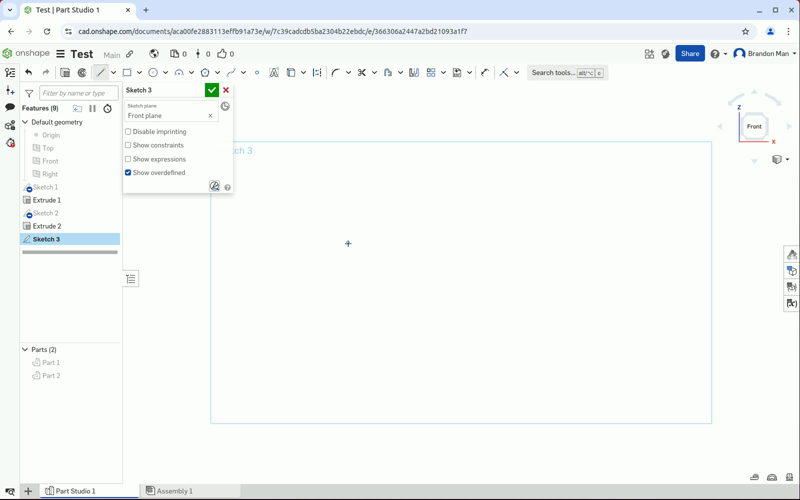
key_down(shift)
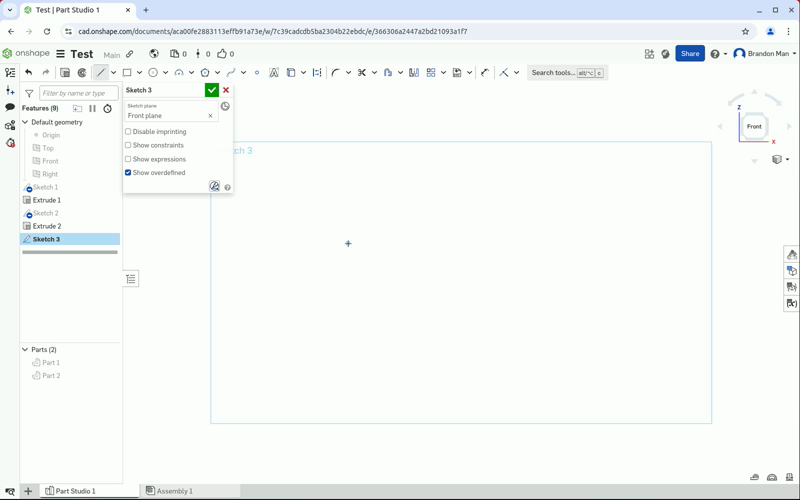
mouse_move(518, 243)
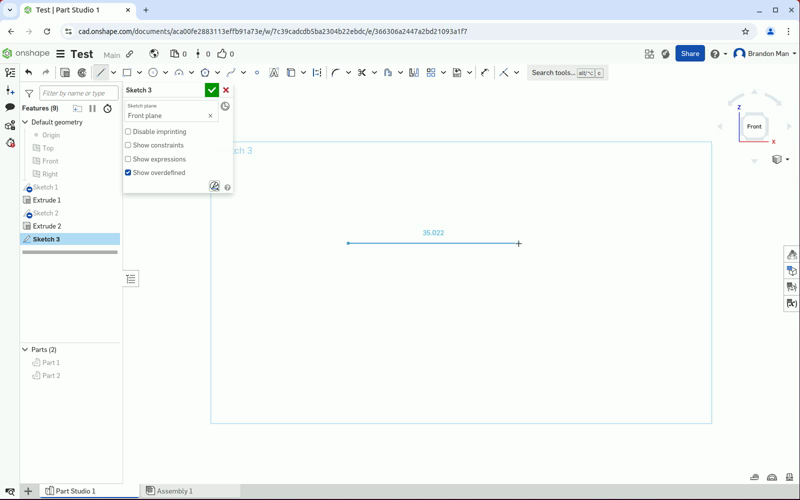
click(518, 243)
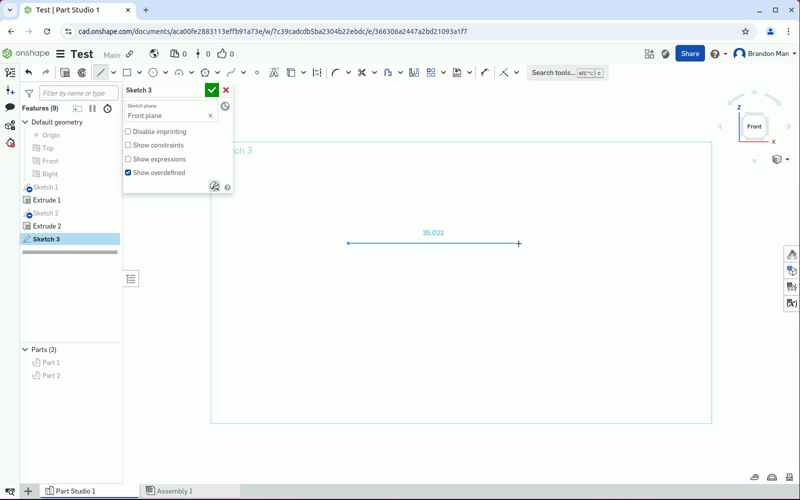
key_up(shift)
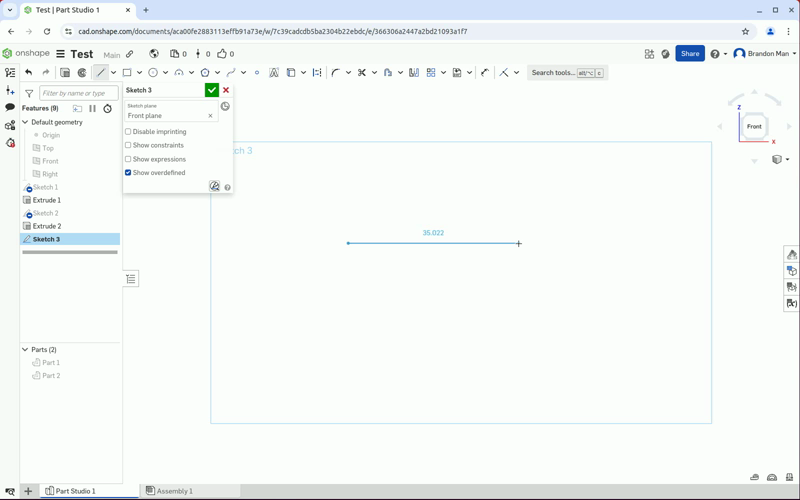
key_down(shift)
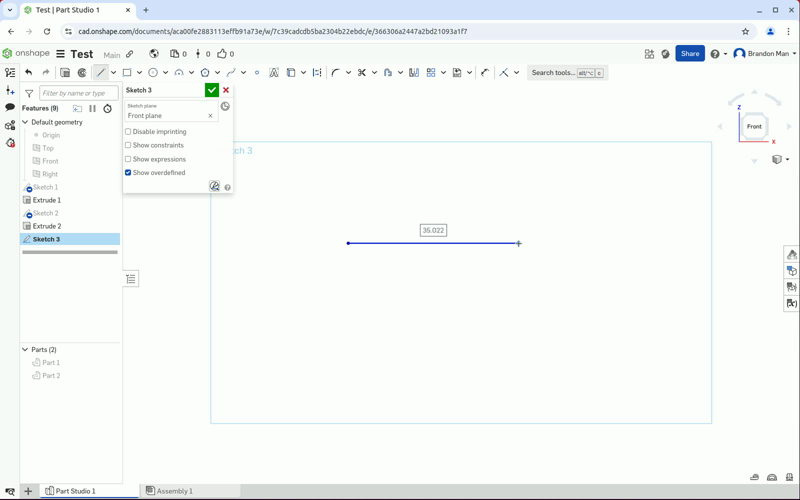
mouse_move(548, 243)
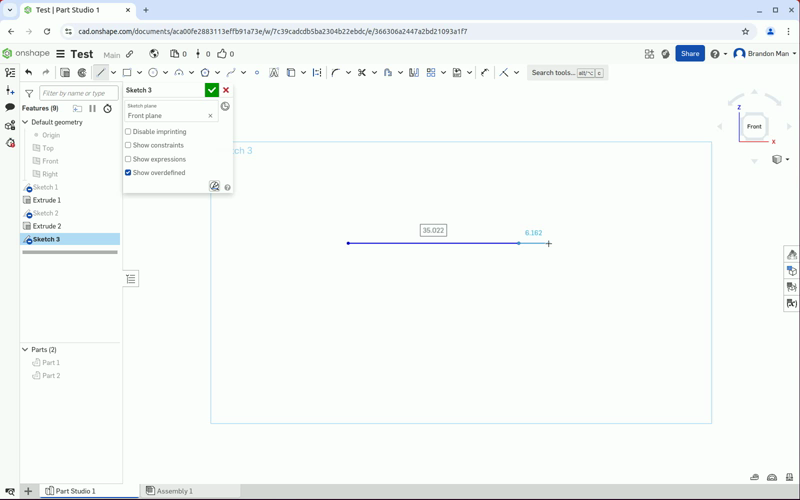
mouse_move(518, 228)
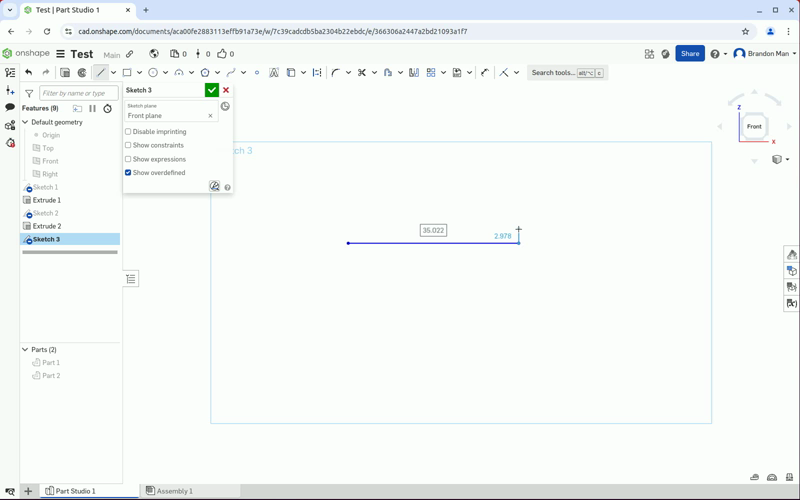
click(518, 228)
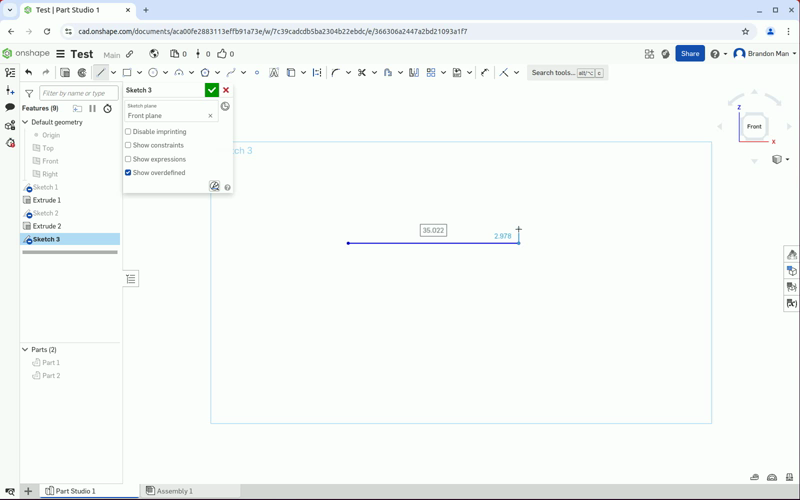
key_up(shift)
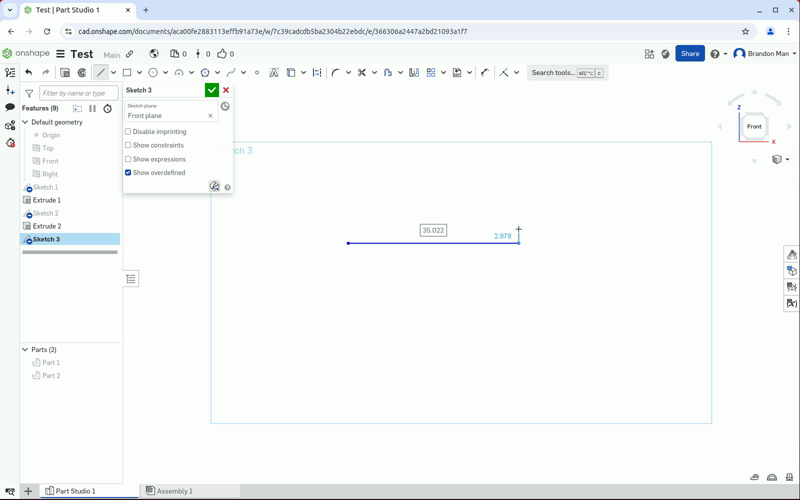
key_down(shift)
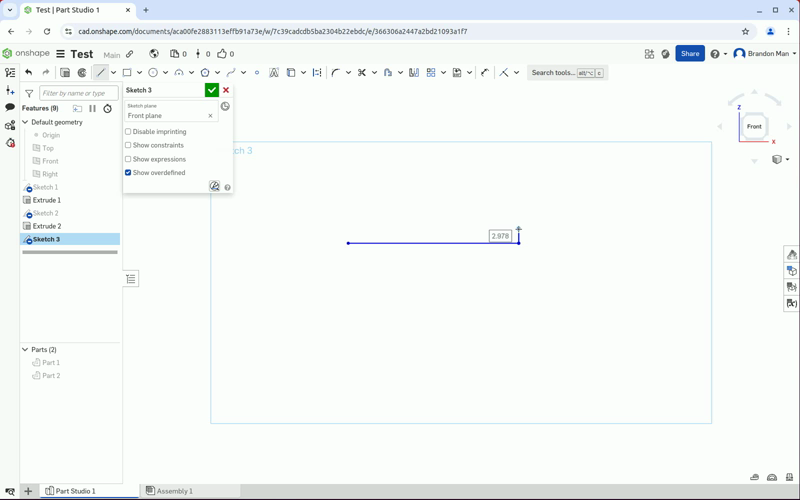
mouse_move(348, 228)
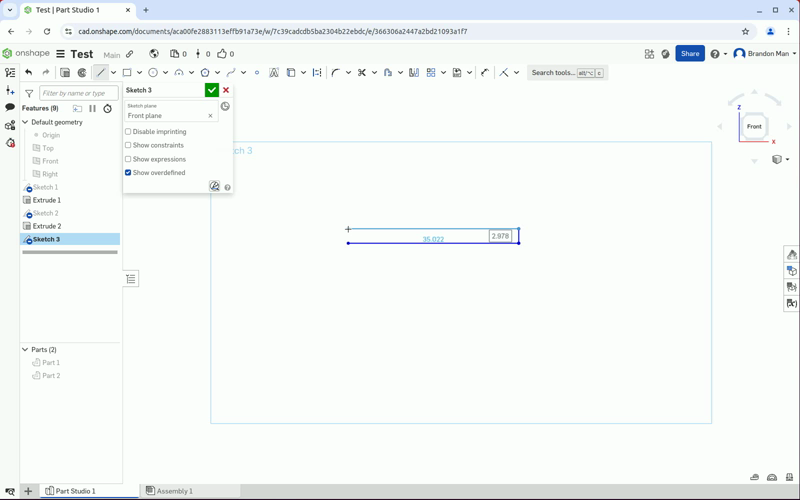
click(348, 228)
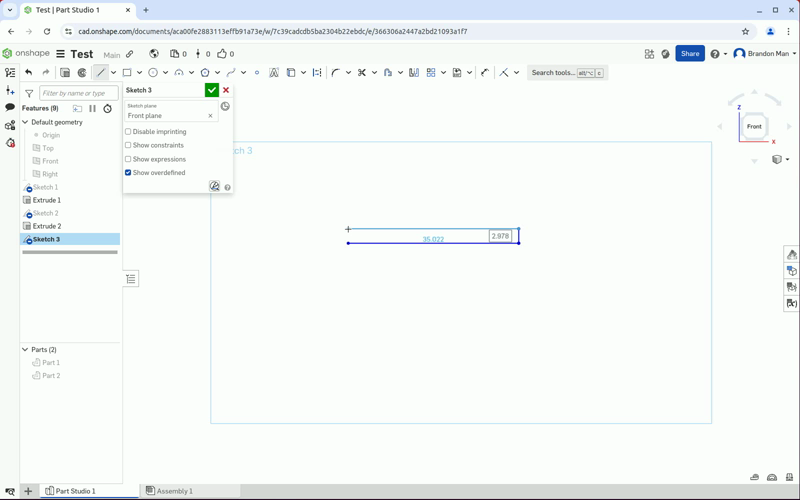
key_up(shift)
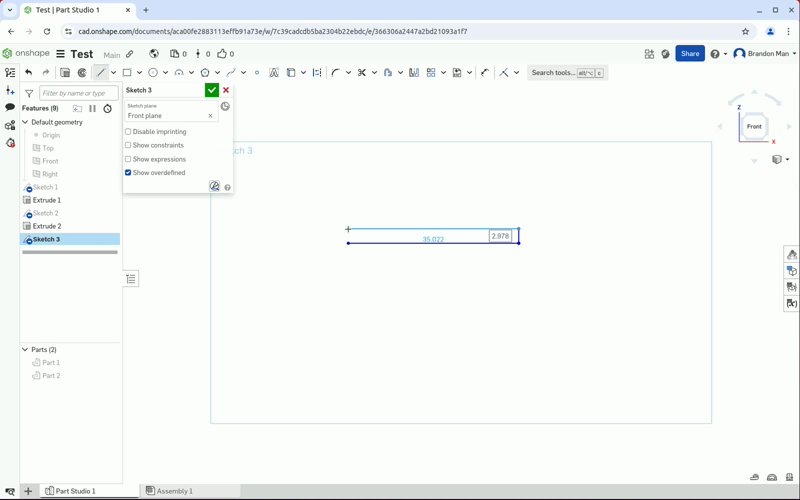
mouse_move(378, 228)
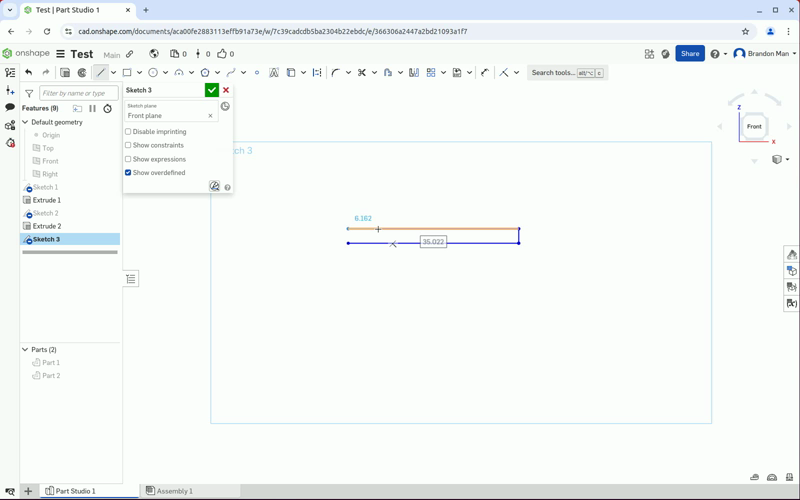
key_down(shift)
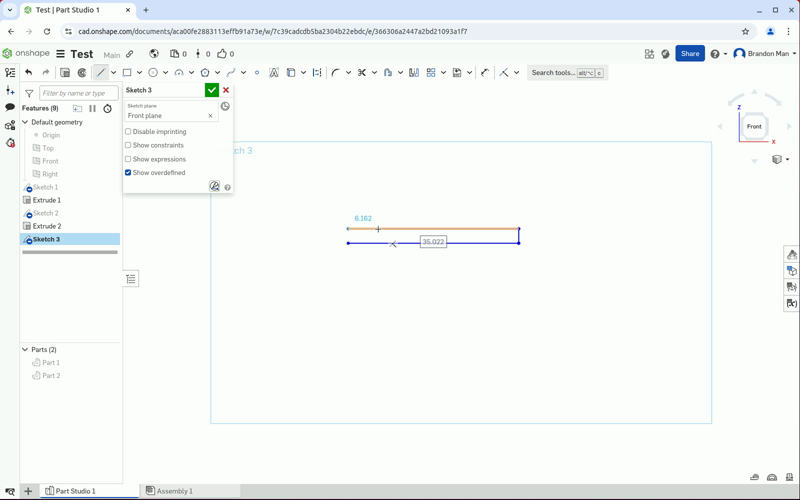
mouse_move(348, 243)
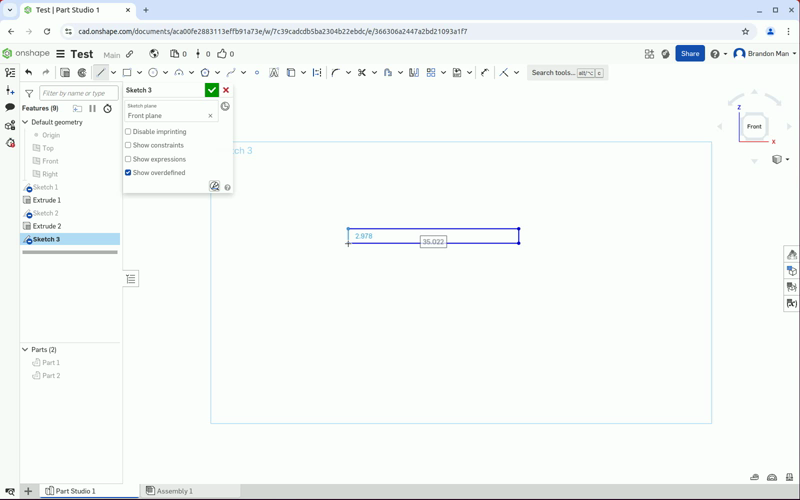
key_up(shift)
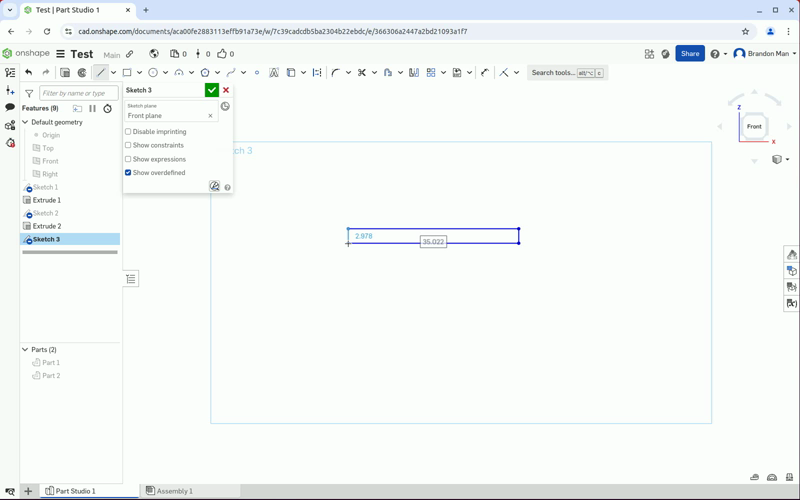
click(348, 243)
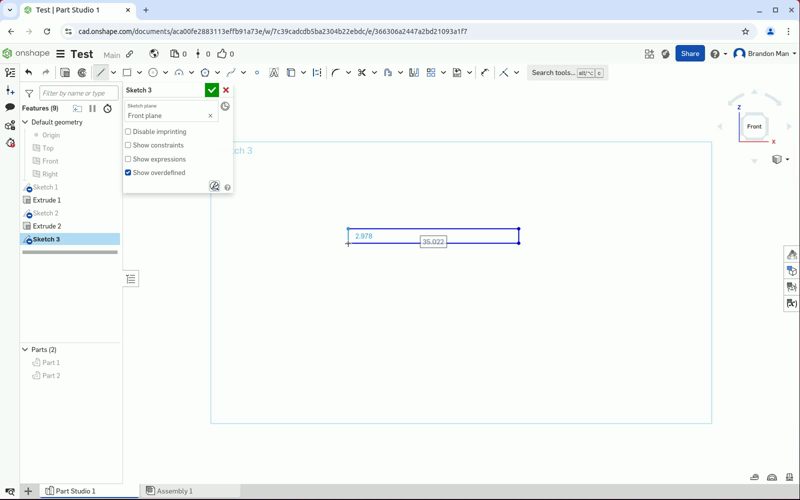
key(esc)
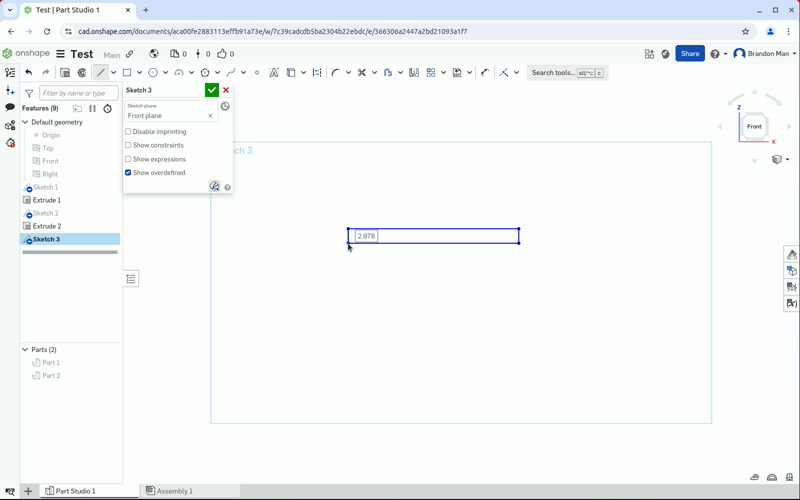
mouse_move(459, 231)
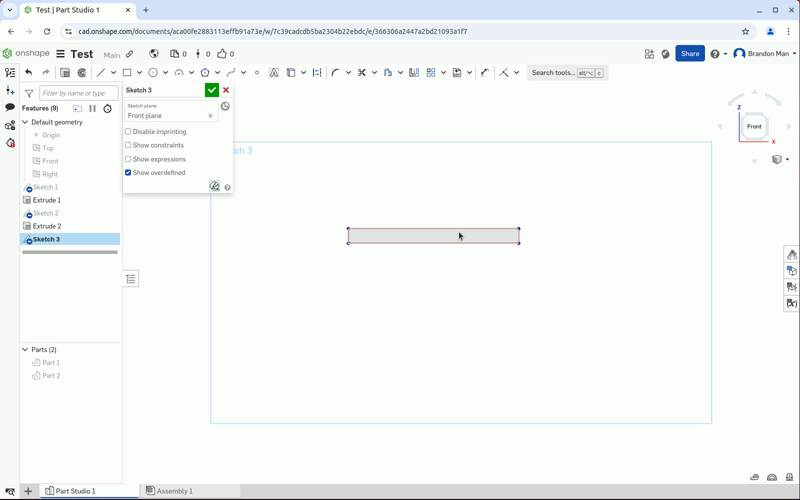
click(459, 231)
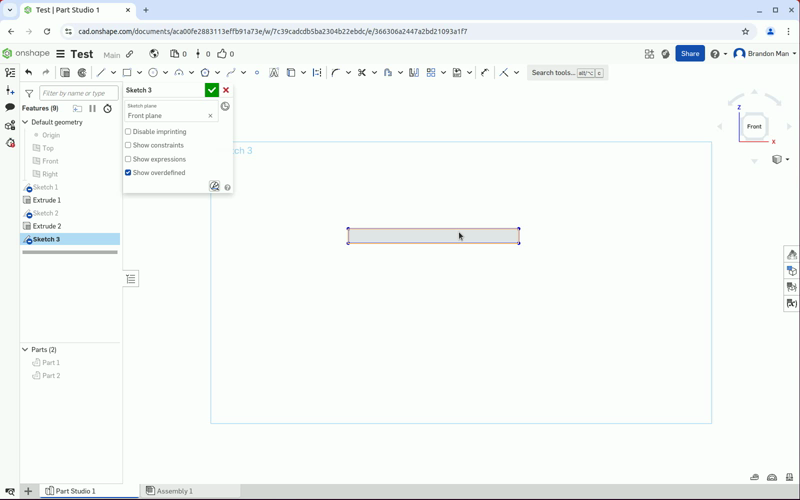
mouse_move(73, 352)
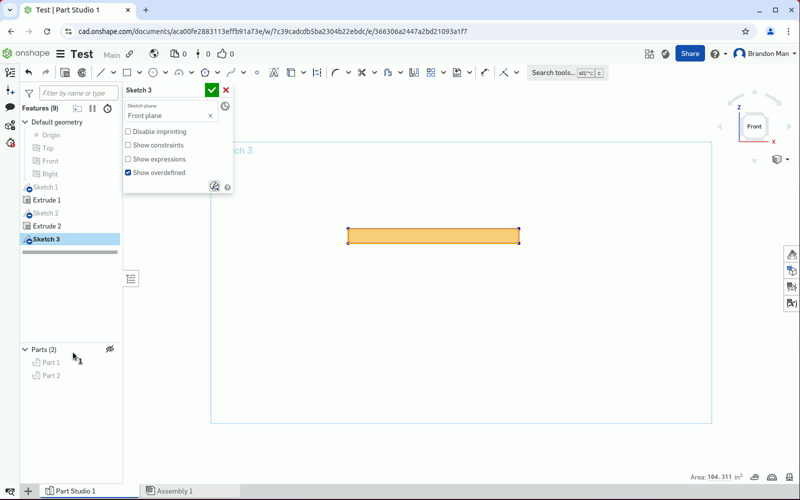
key(shift+y)
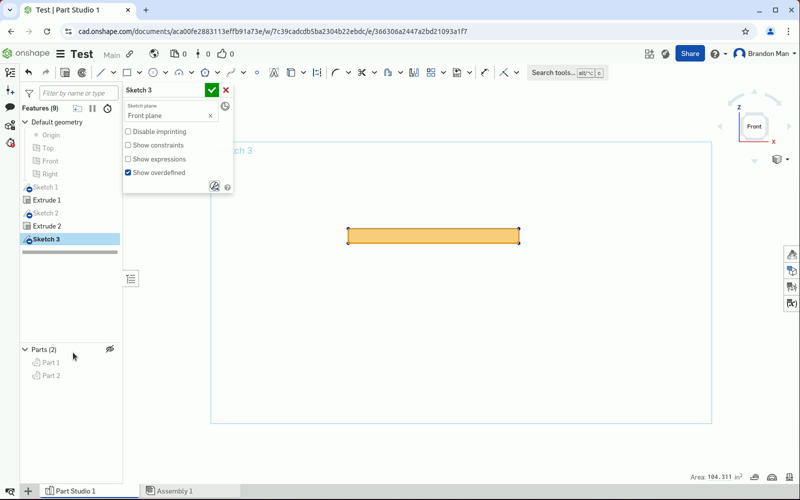
key(shift+e)
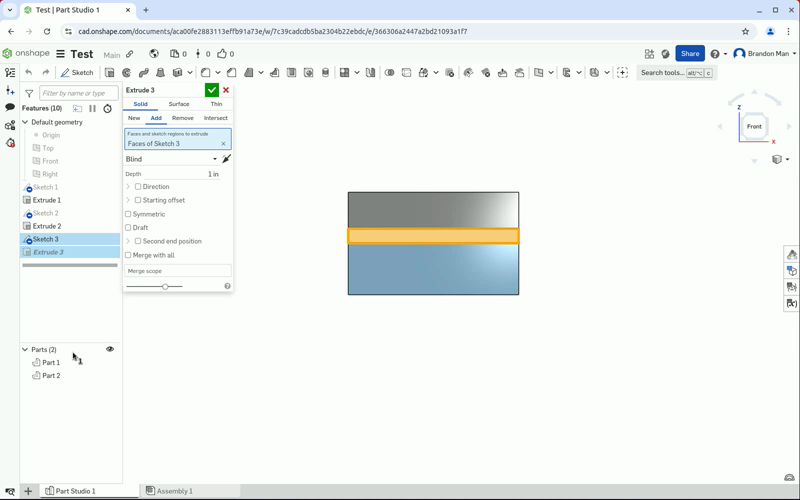
mouse_move(143, 106)
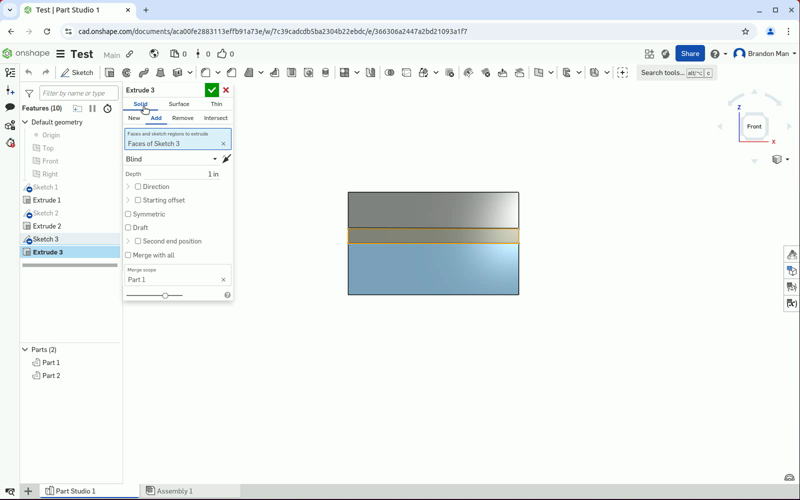
click(143, 106)
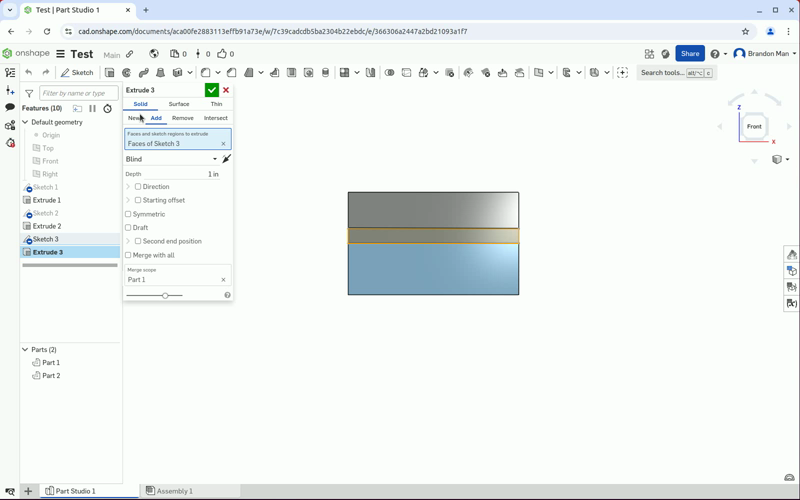
mouse_move(137, 120)
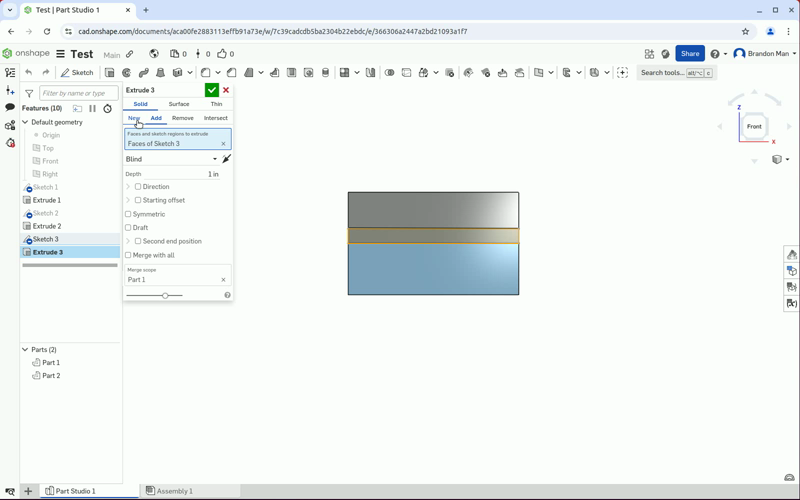
click(137, 120)
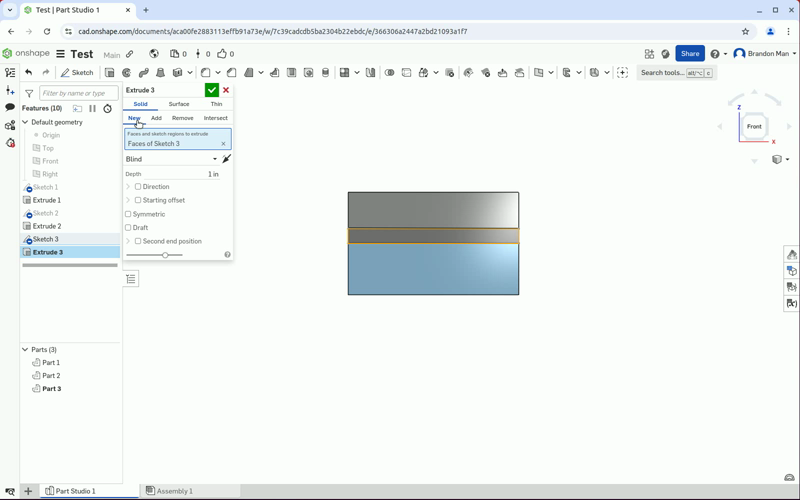
key(tab, 4)
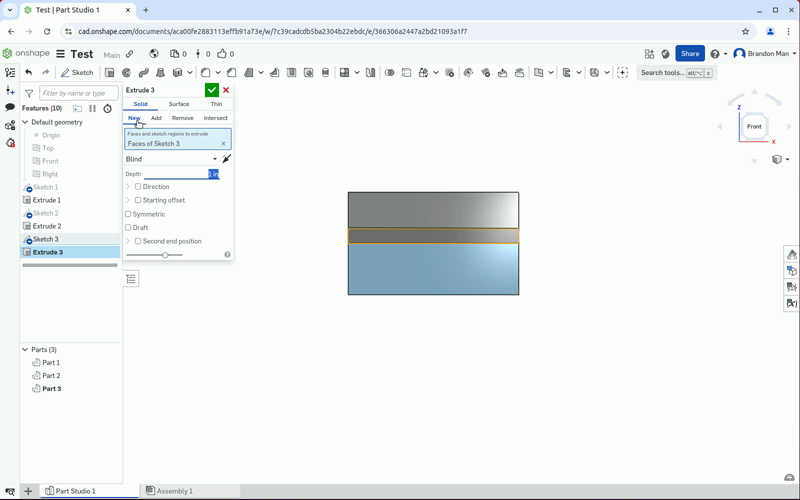
text(-12.276)
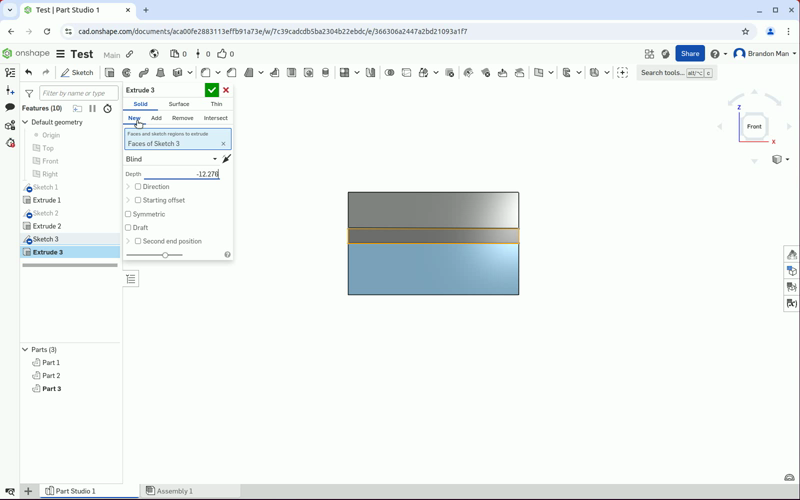
key(enter)
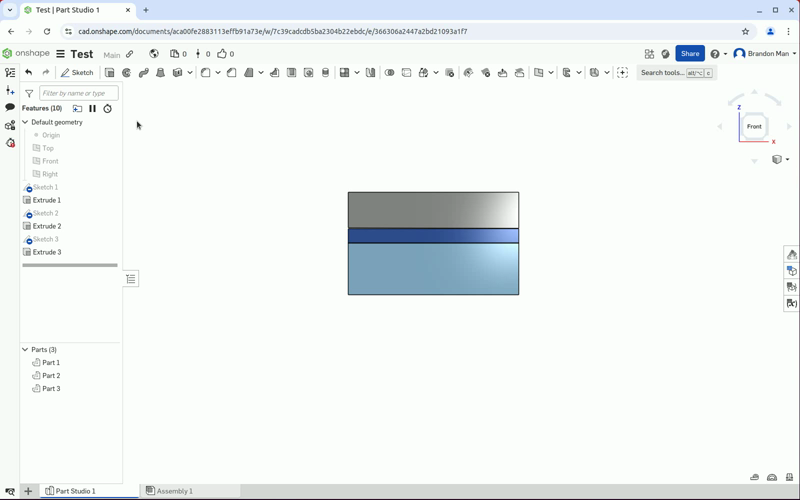
key(shift+h)
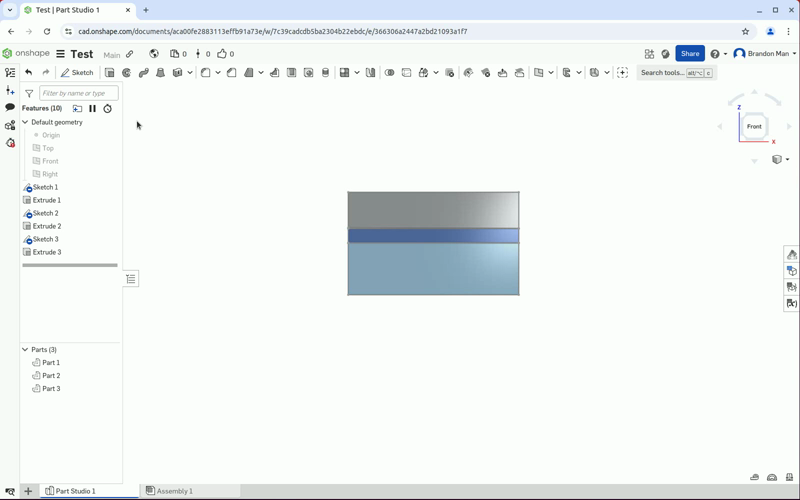
key(shift+h)
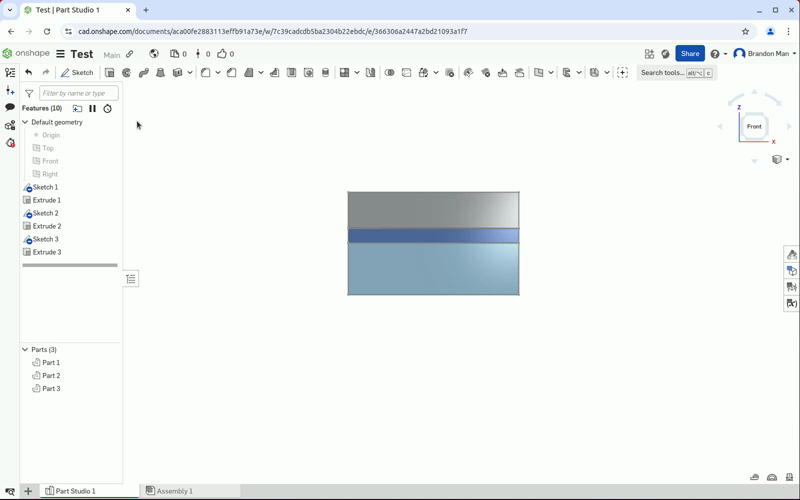
key(shift+7)
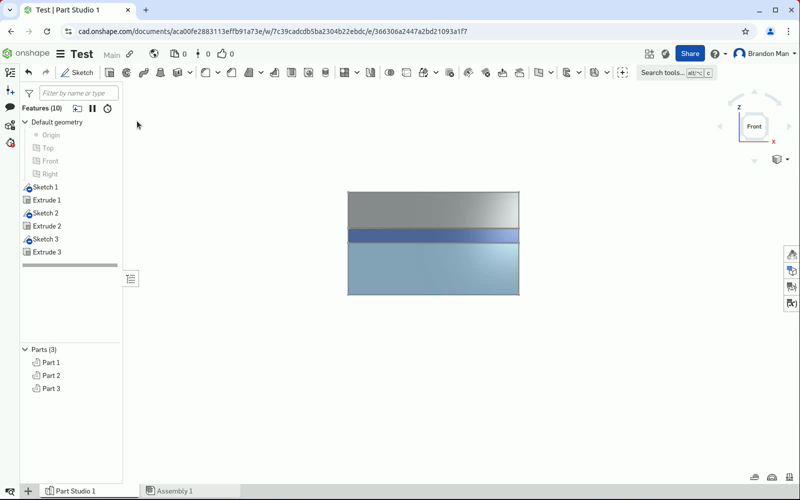
key(left, 2)
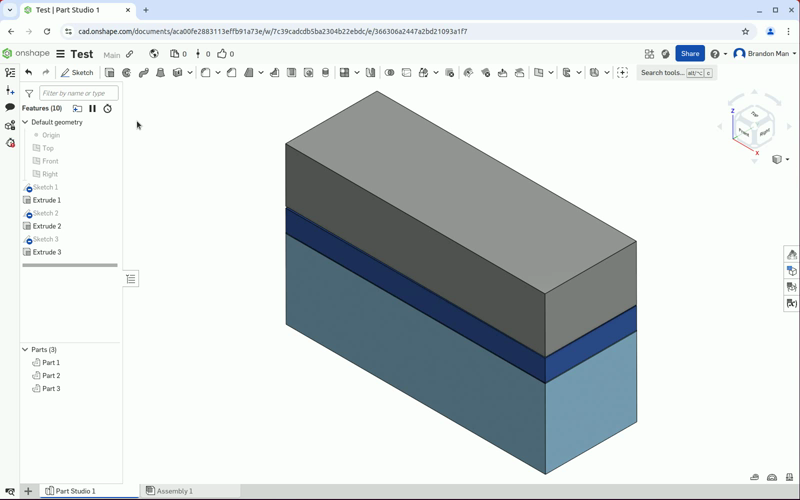
key(down, 2)
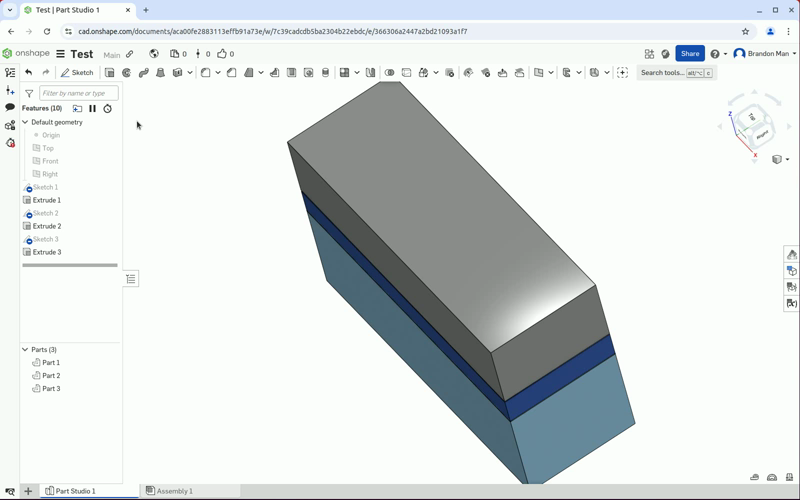
key(up, 2)
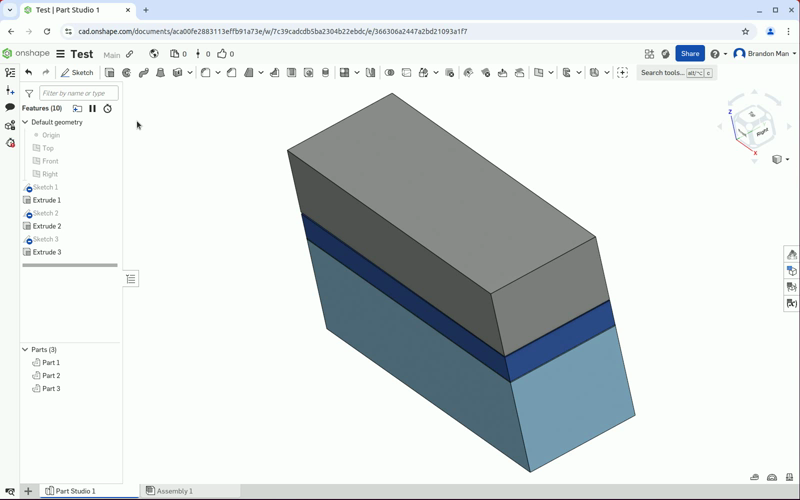
key(right, 2)
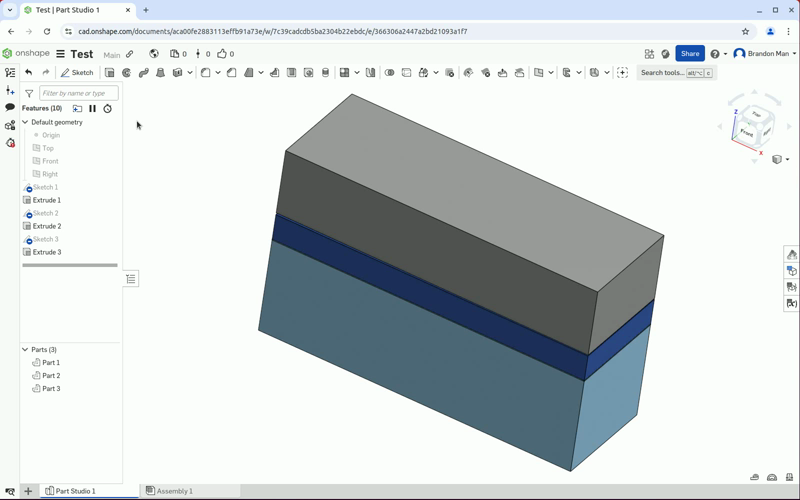
mouse_move(73, 189)
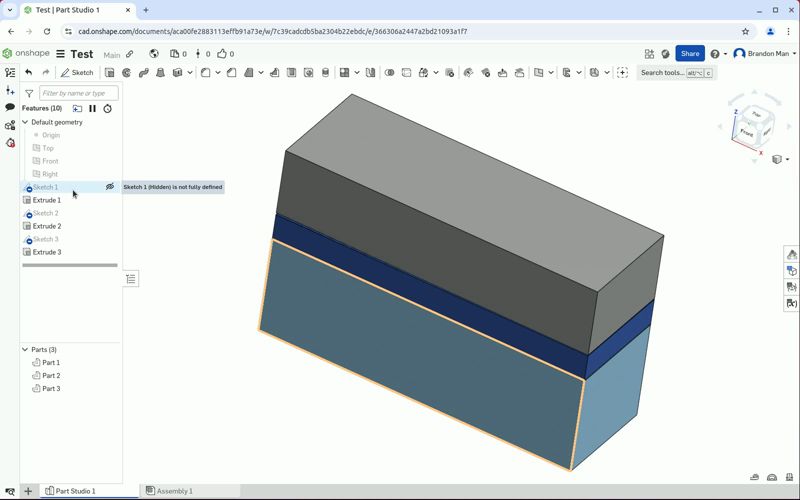
click(73, 189)